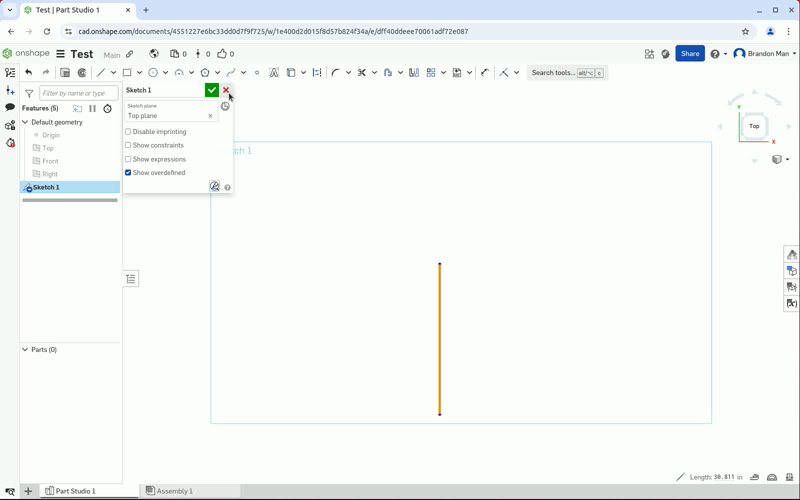
key(shift+h)
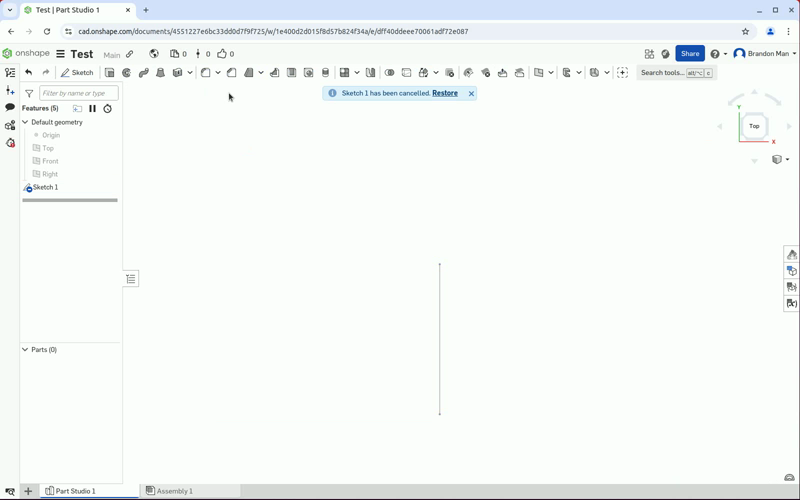
key(shift+s)
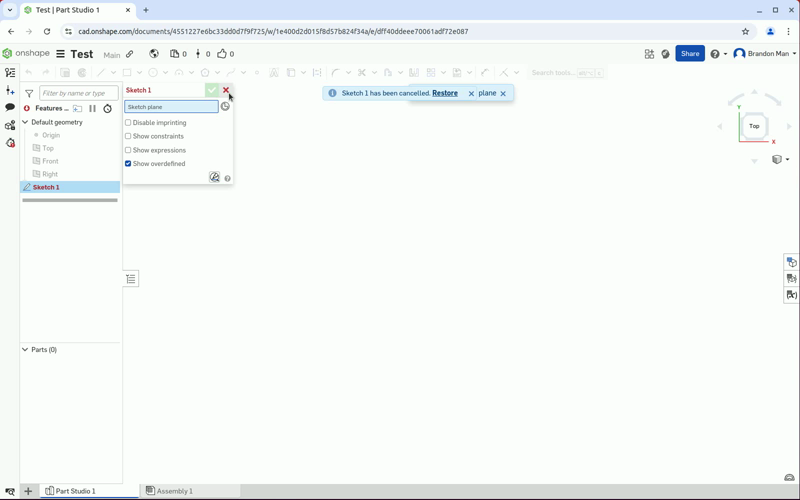
mouse_move(73, 150)
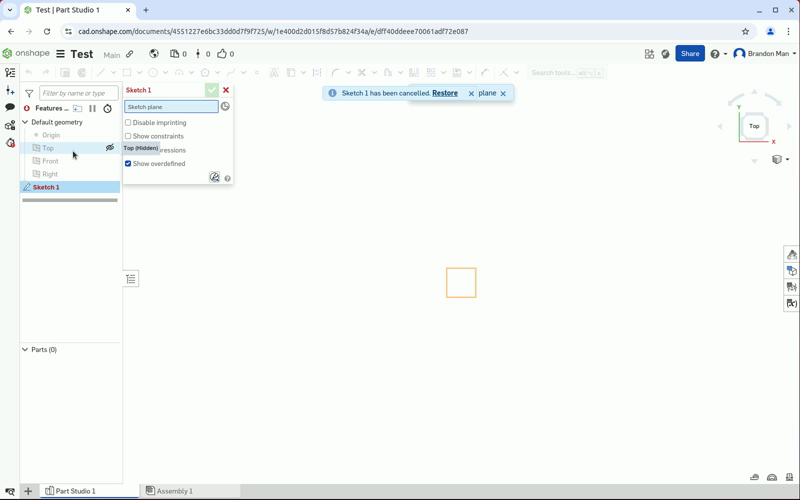
click(73, 150)
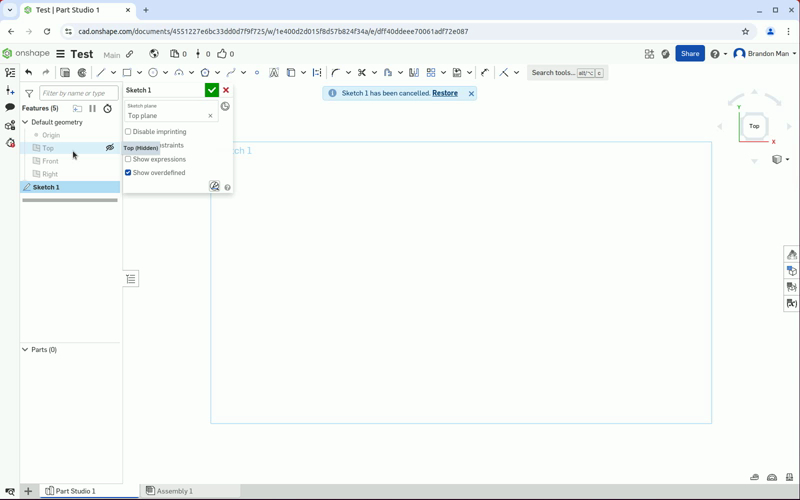
mouse_move(73, 352)
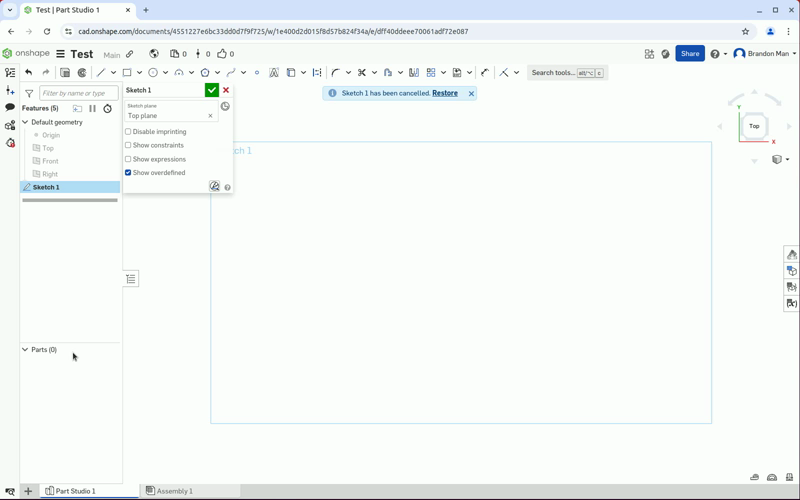
key(y)
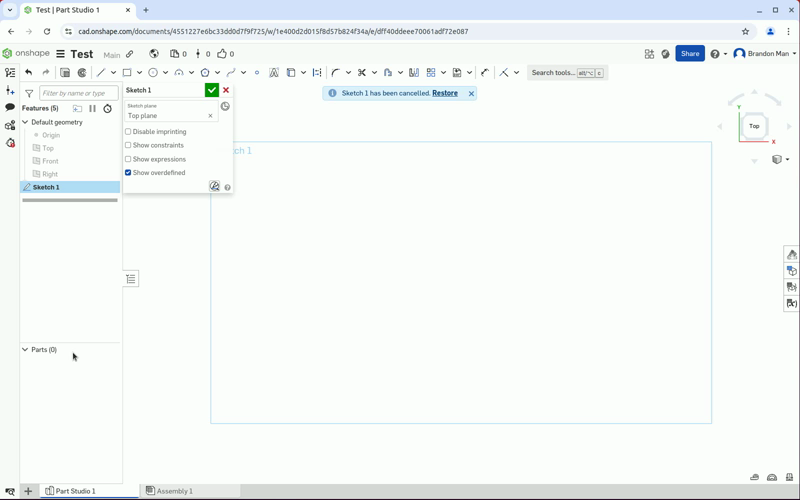
key(l)
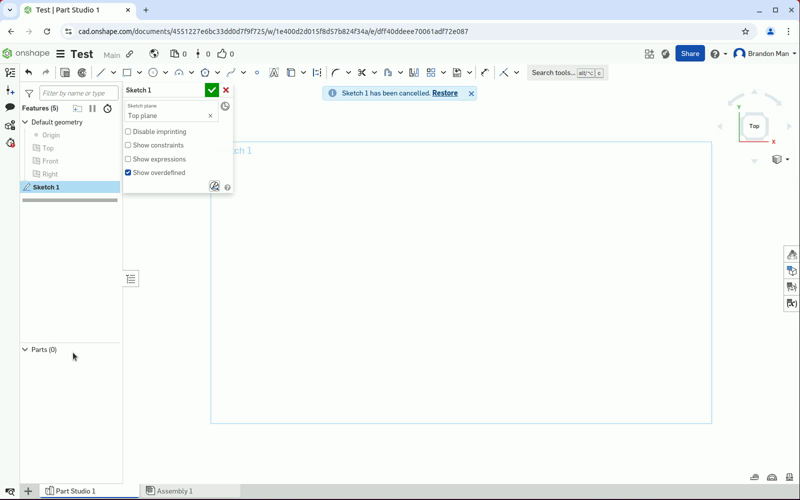
key_down(shift)
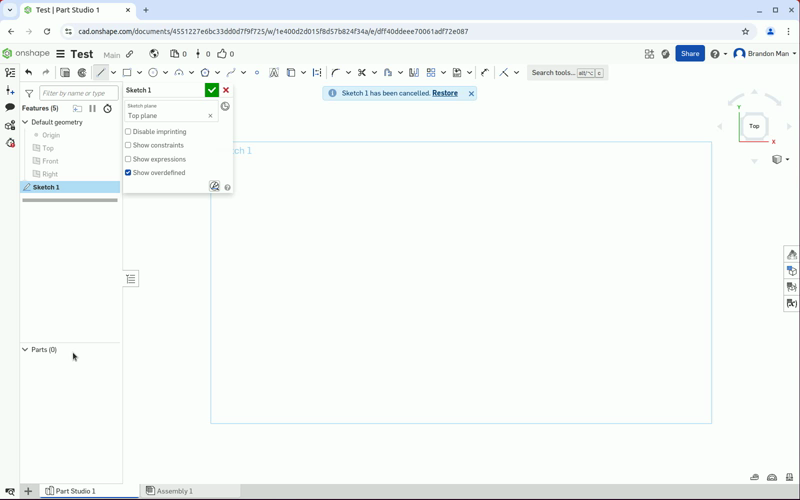
mouse_move(407, 327)
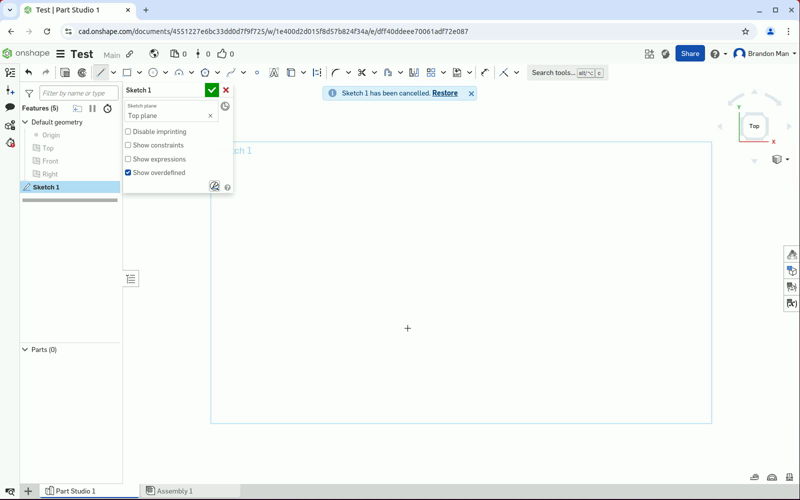
click(407, 327)
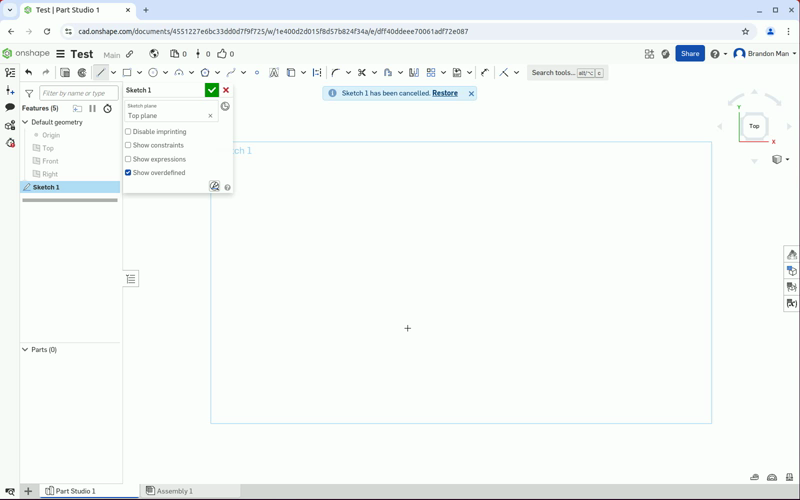
key_up(shift)
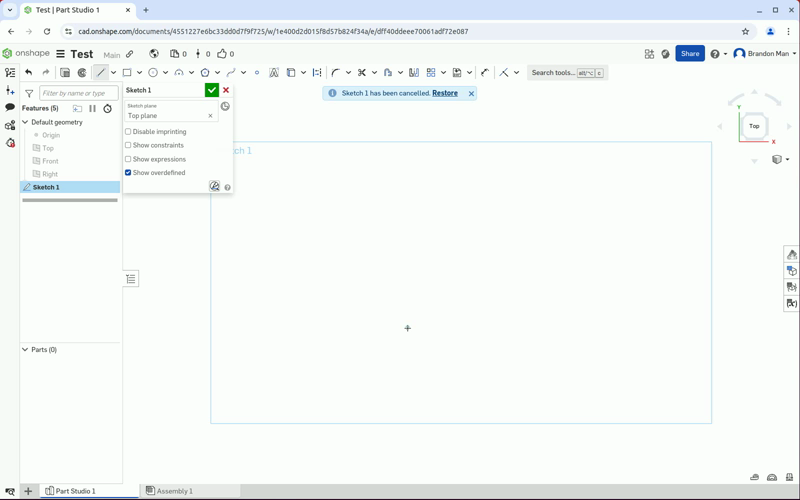
key_down(shift)
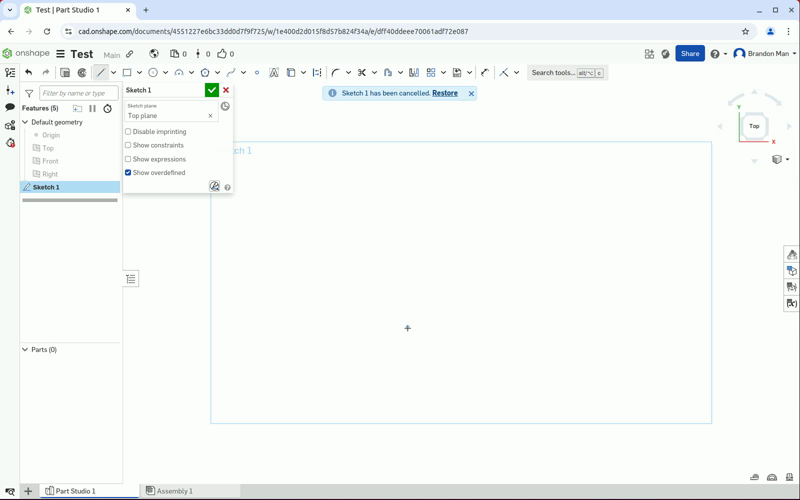
mouse_move(519, 327)
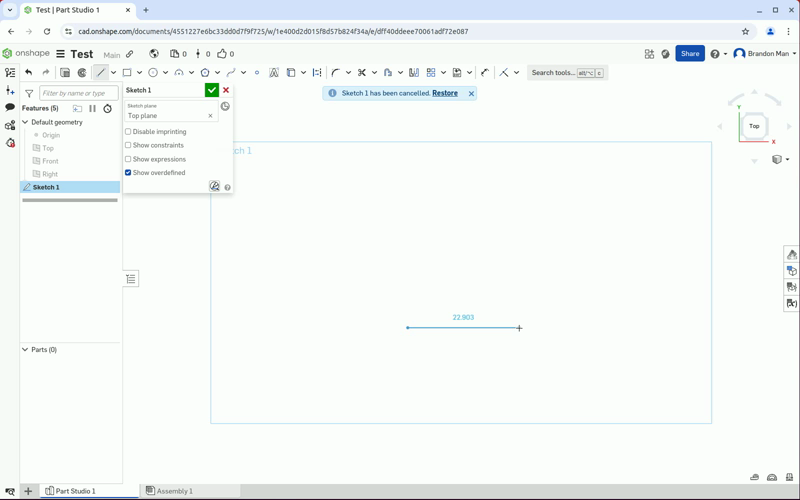
click(519, 327)
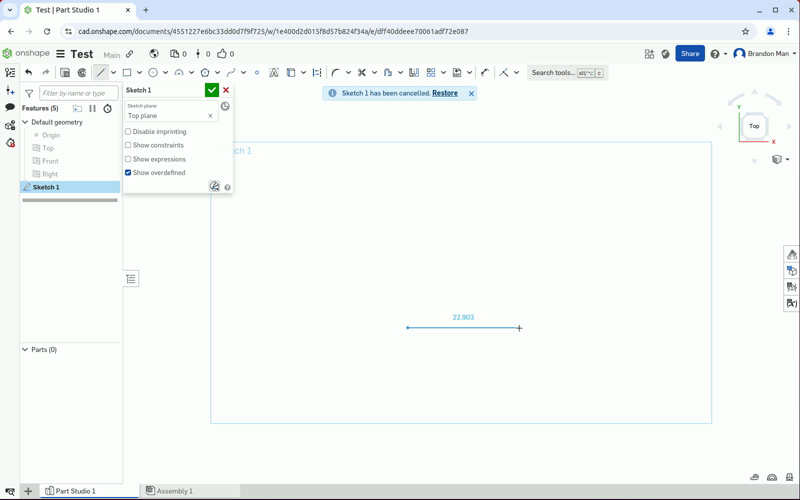
key_up(shift)
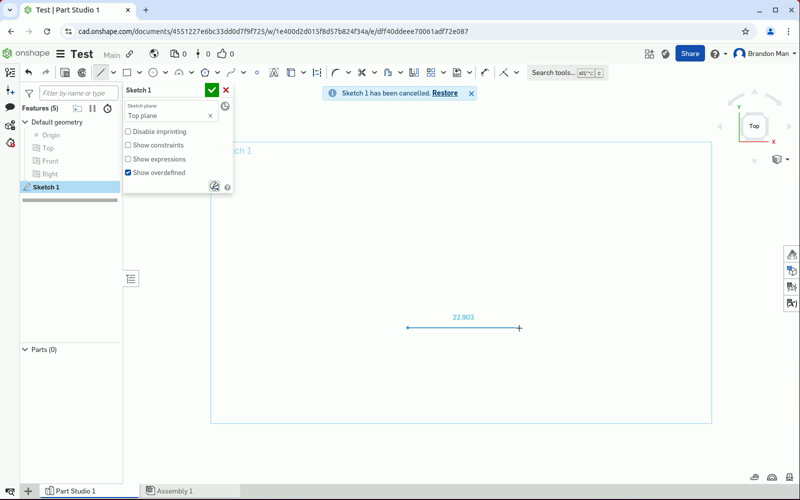
key_down(shift)
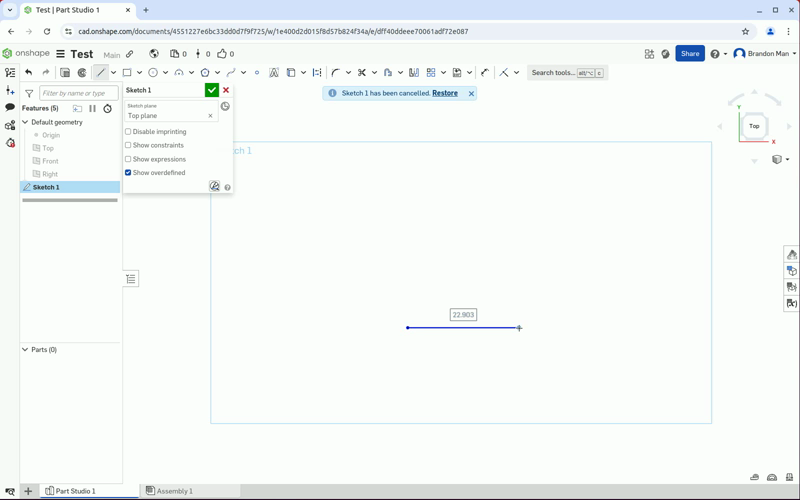
mouse_move(519, 240)
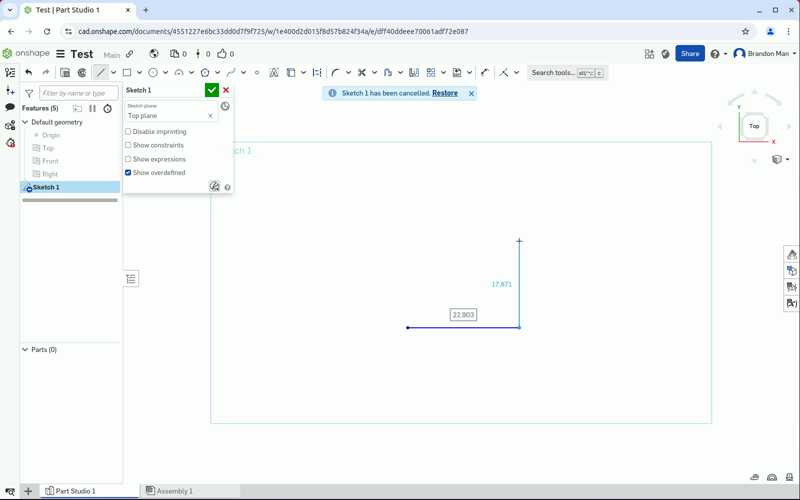
click(519, 240)
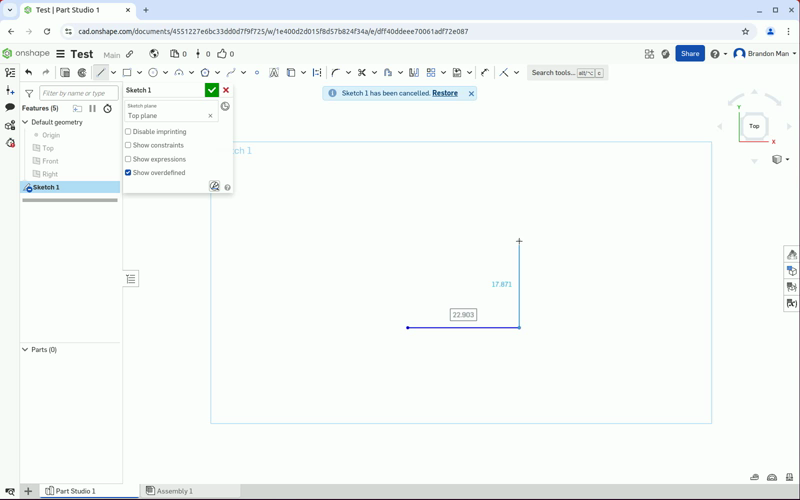
key_up(shift)
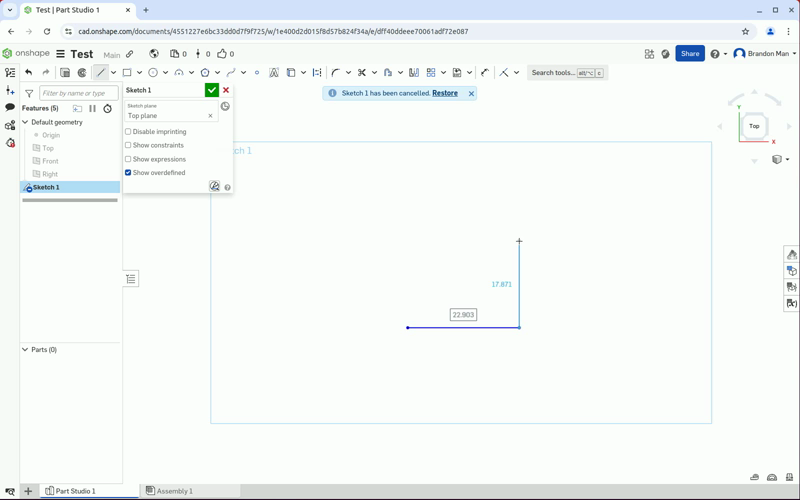
key_down(shift)
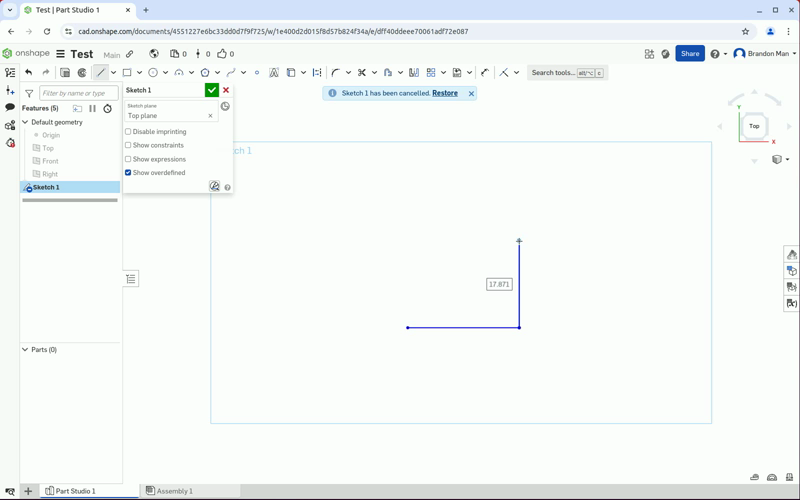
mouse_move(407, 240)
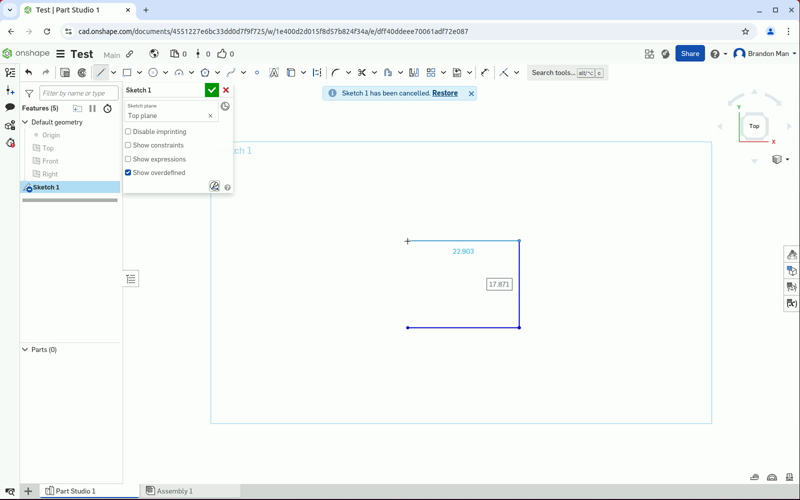
click(407, 240)
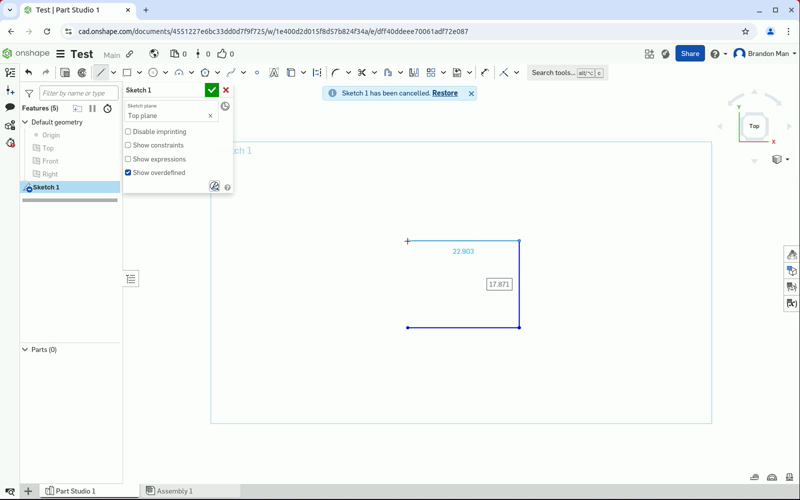
key_up(shift)
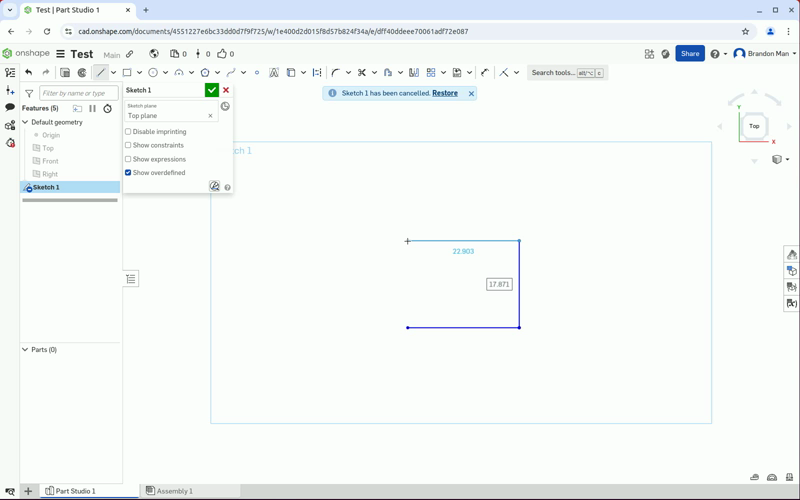
key_down(shift)
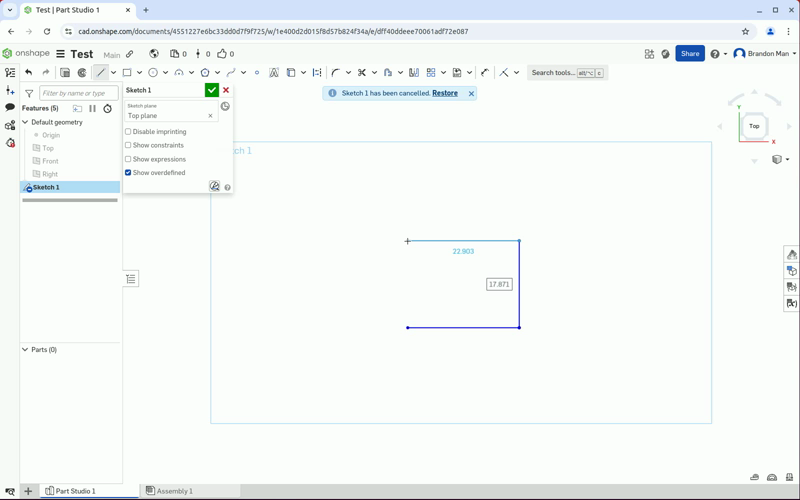
mouse_move(407, 327)
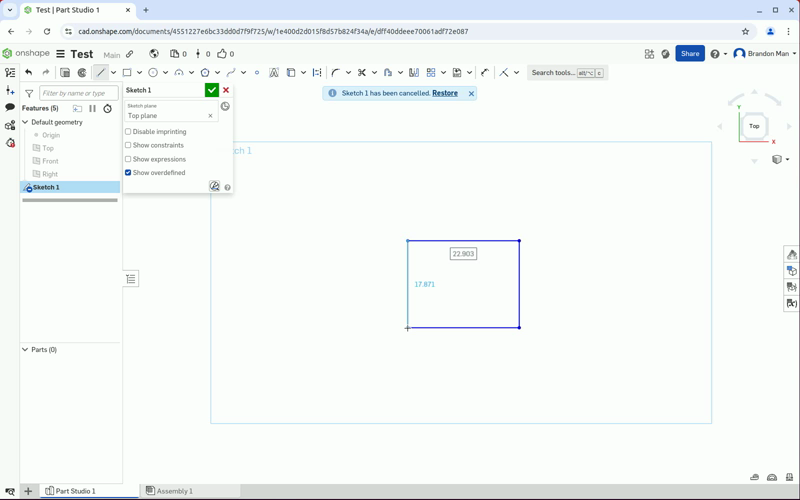
key_up(shift)
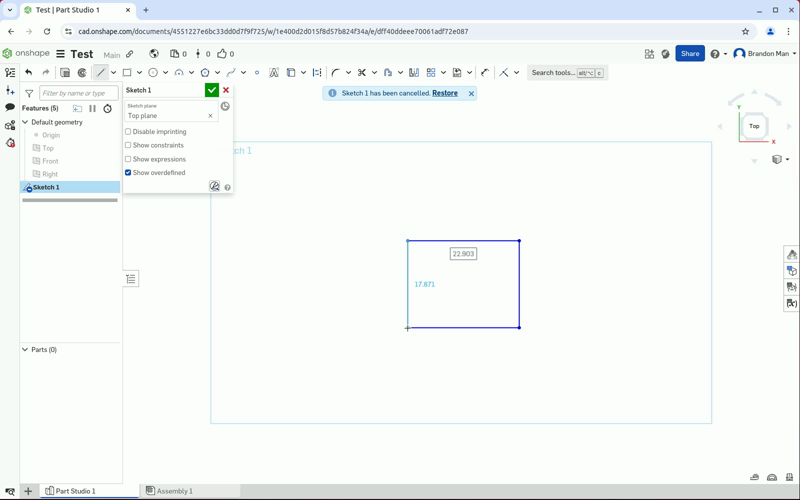
click(407, 327)
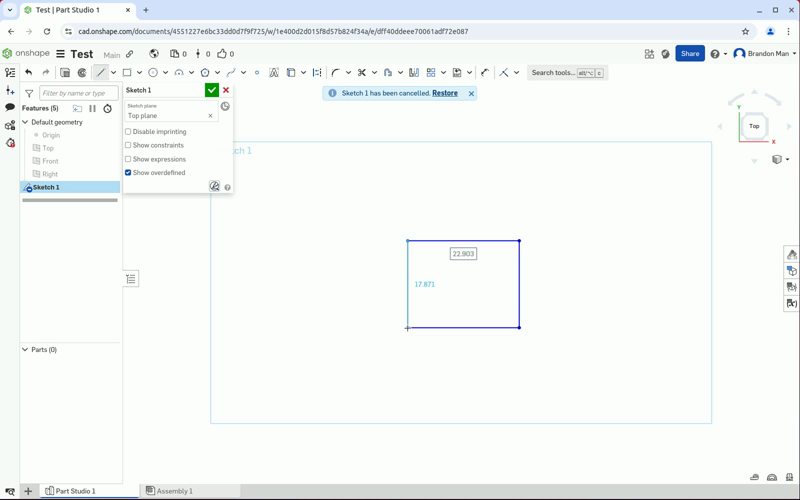
key(esc)
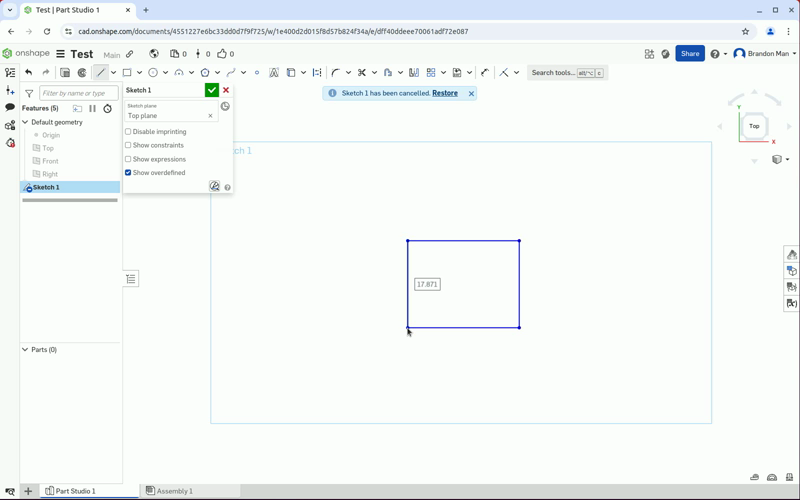
mouse_move(482, 282)
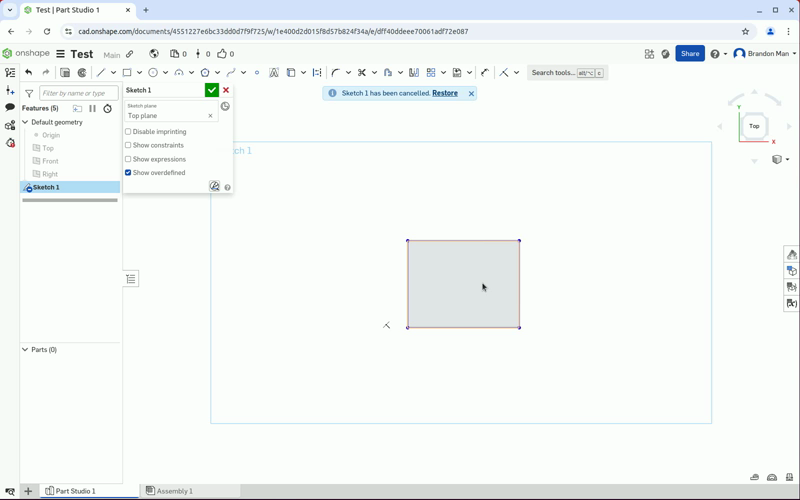
click(482, 282)
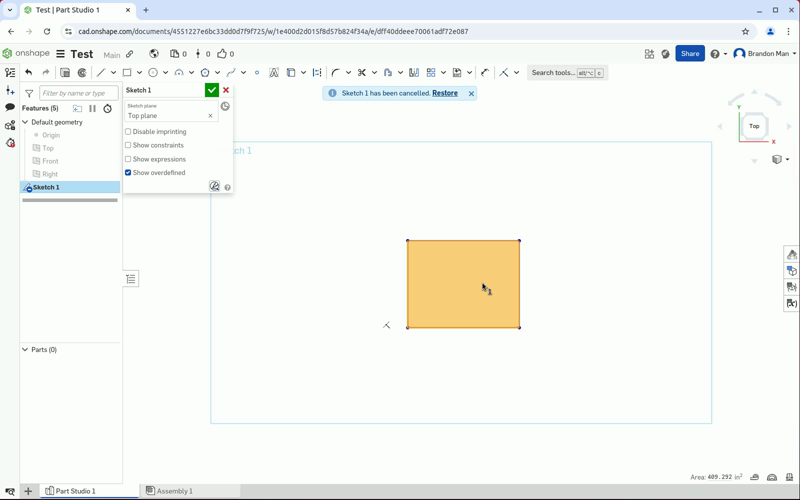
mouse_move(73, 352)
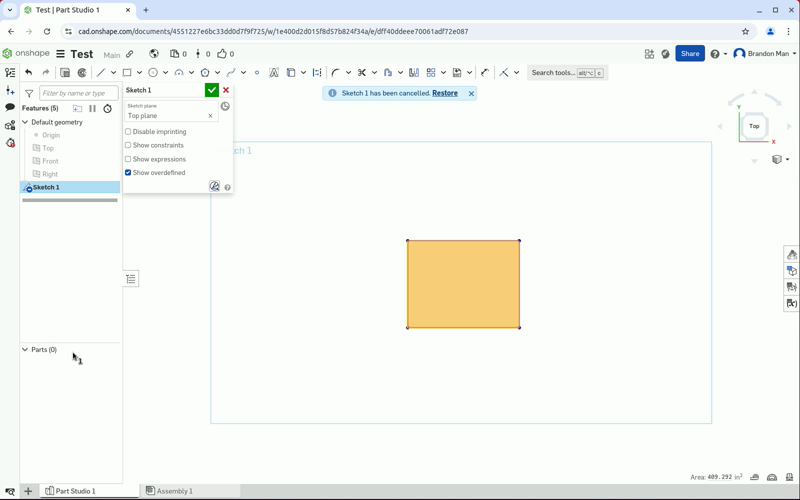
key(shift+y)
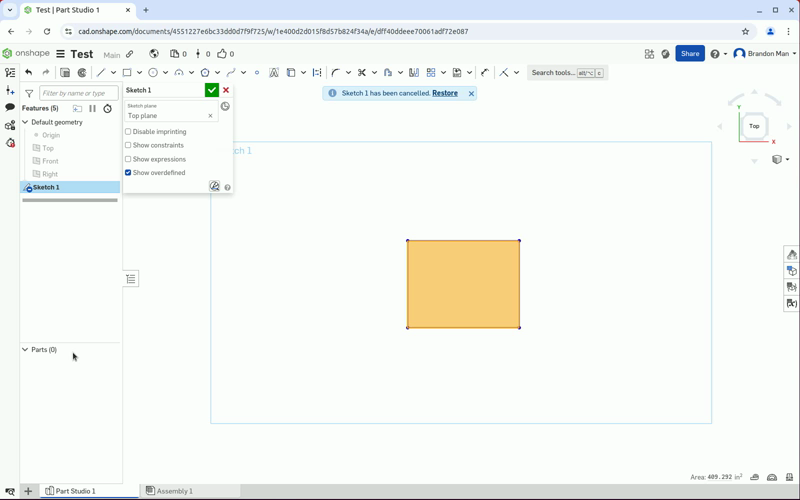
key(shift+e)
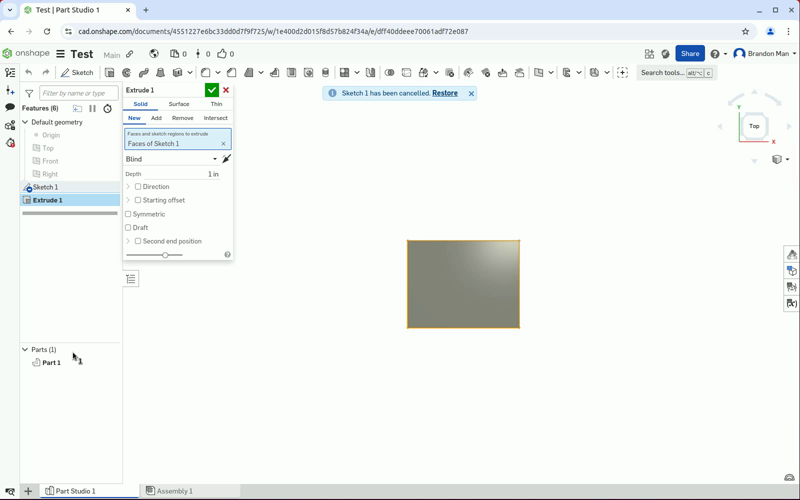
mouse_move(143, 106)
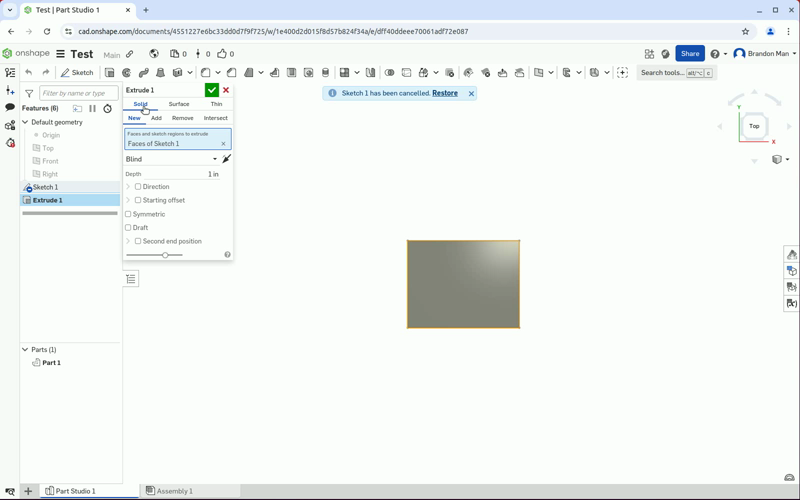
click(143, 106)
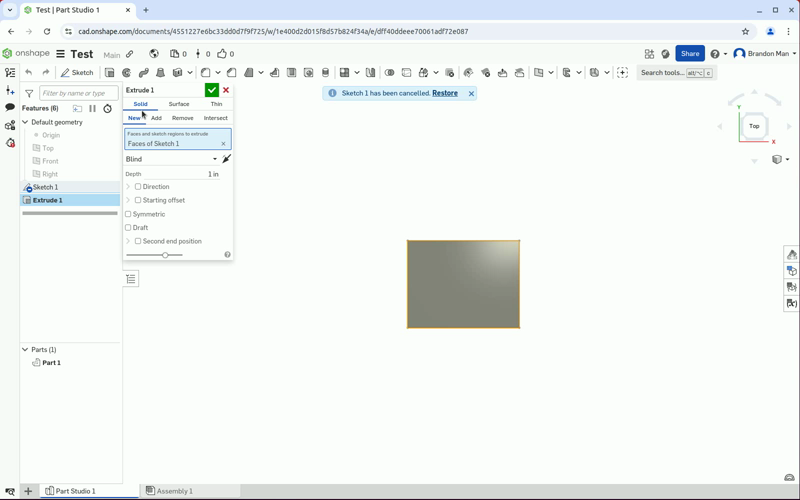
mouse_move(137, 120)
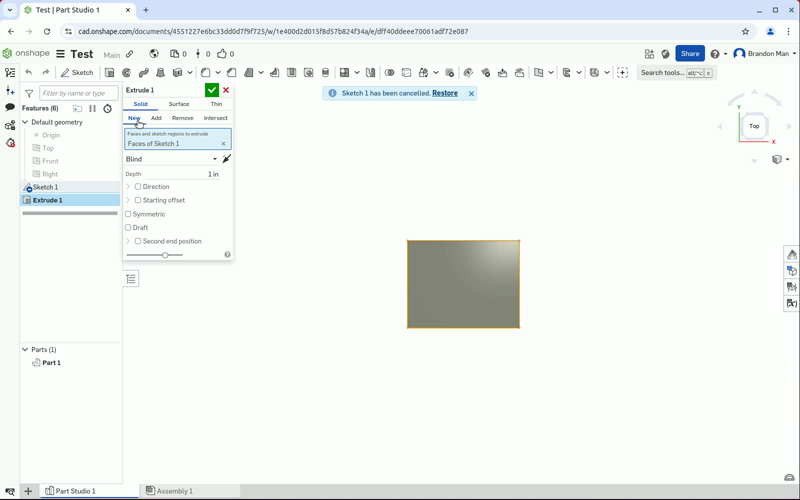
click(137, 120)
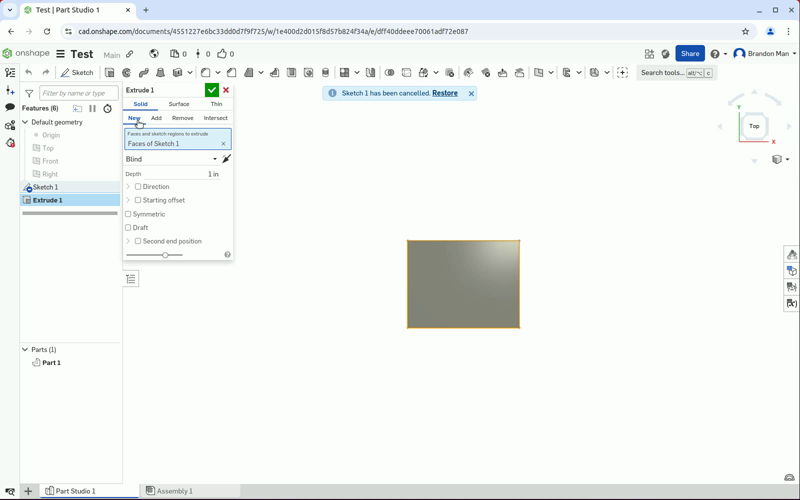
key(tab, 4)
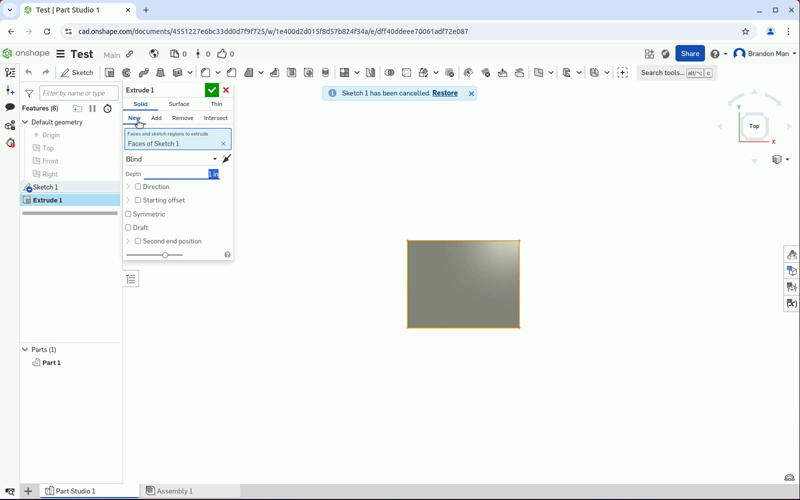
text(23.108)
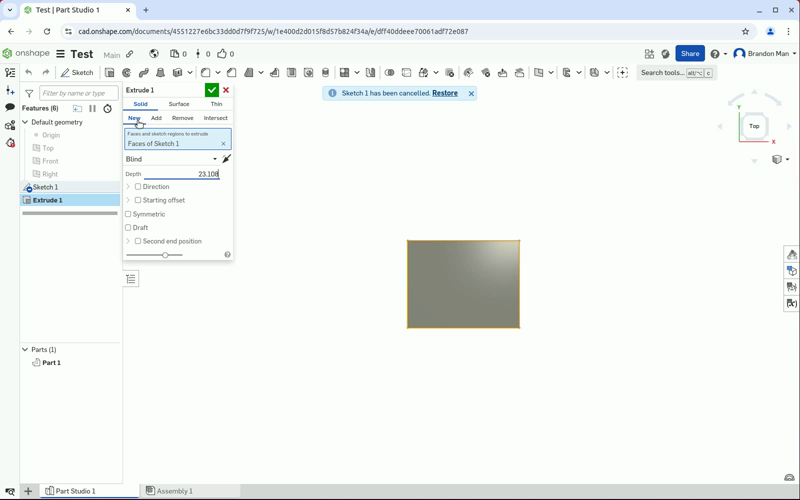
key(enter)
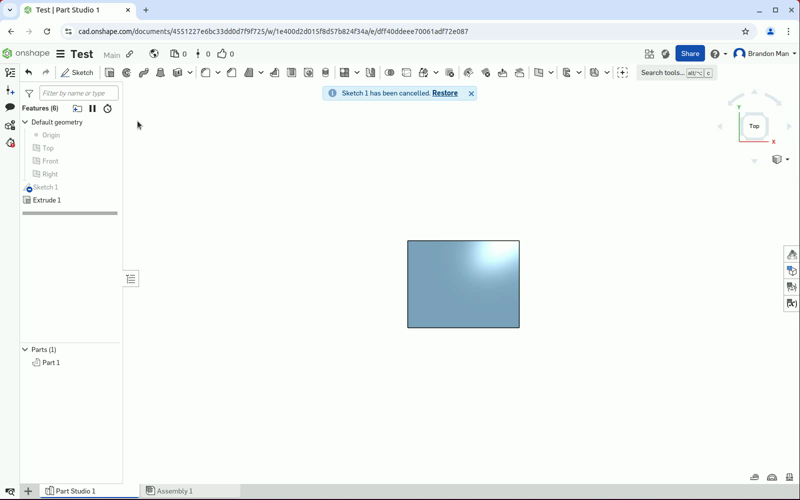
key(shift+h)
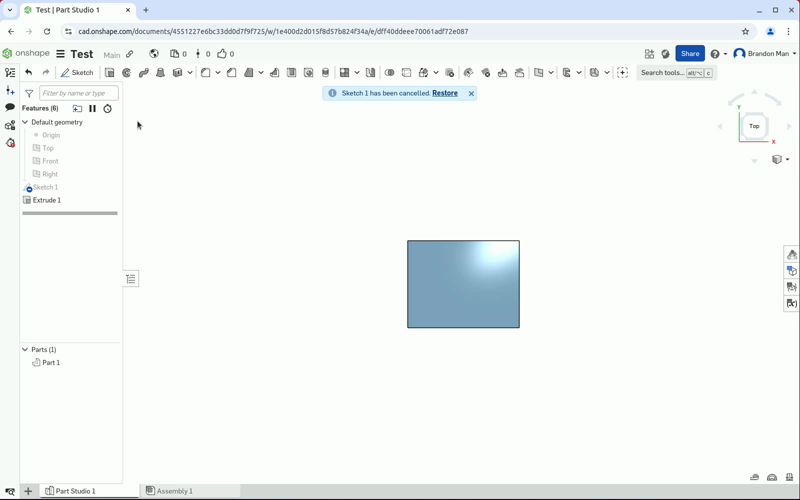
key(shift+h)
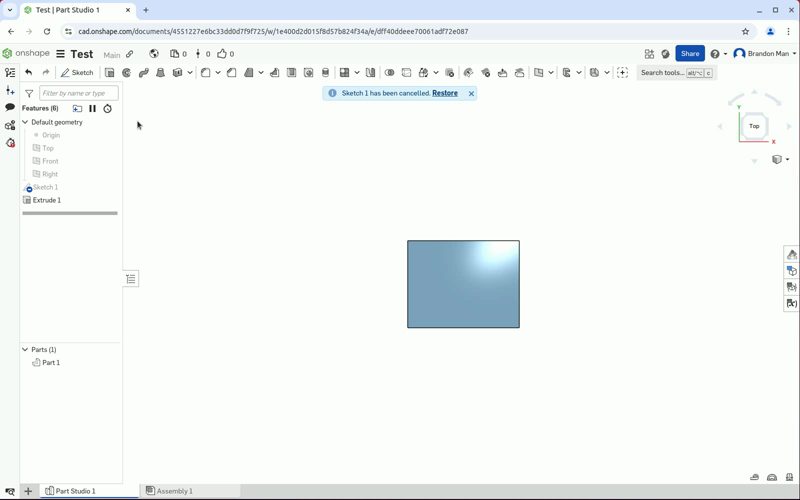
mouse_move(73, 189)
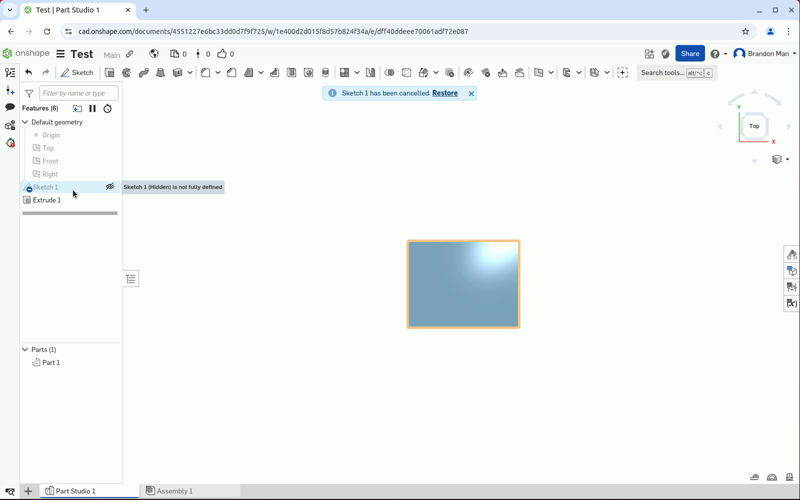
click(73, 189)
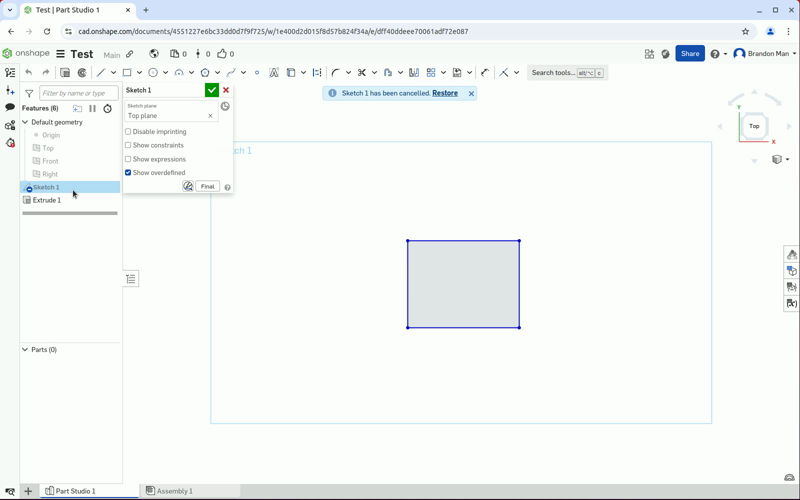
mouse_move(229, 92)
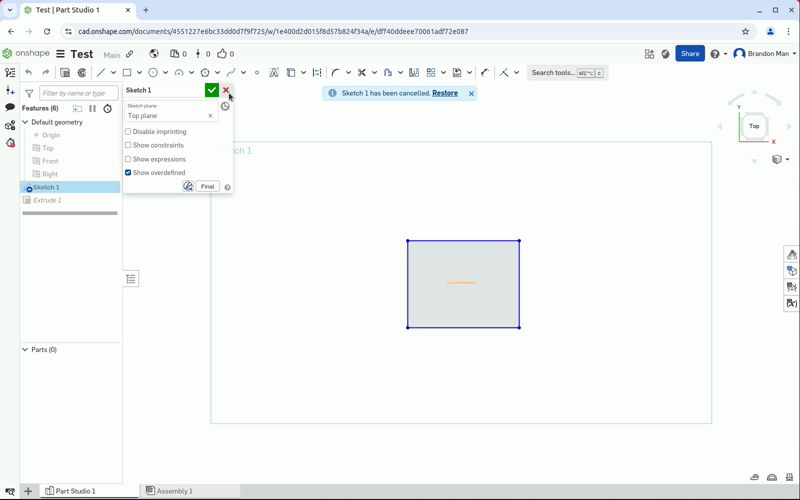
click(229, 92)
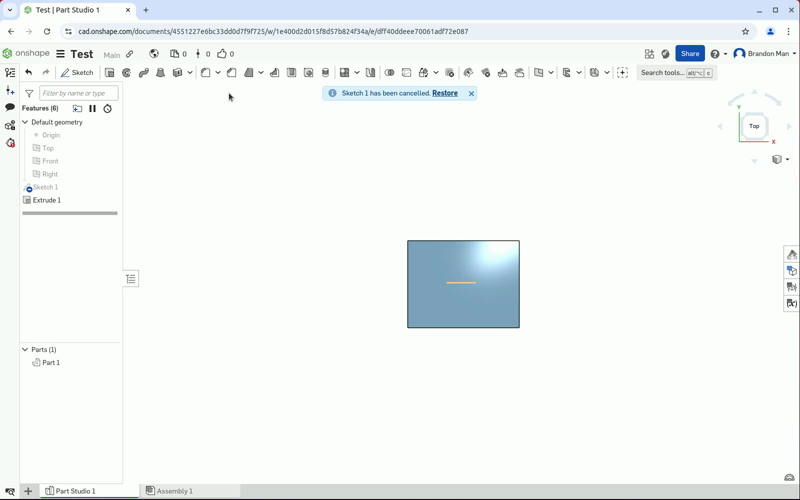
mouse_move(541, 75)
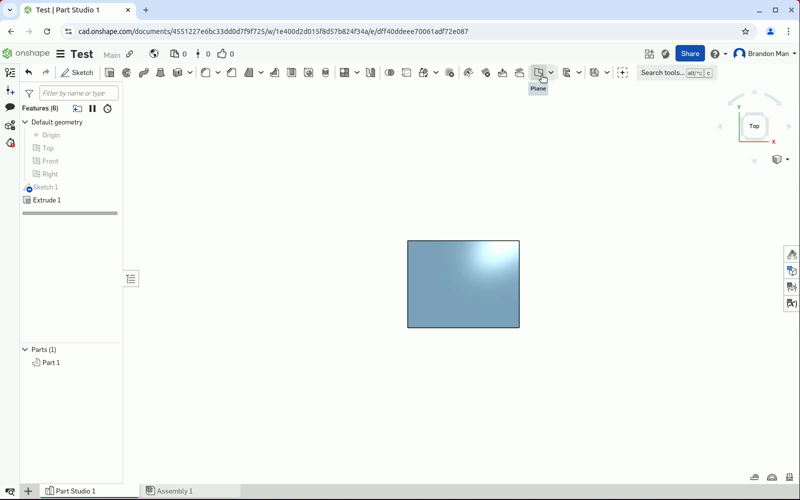
click(541, 75)
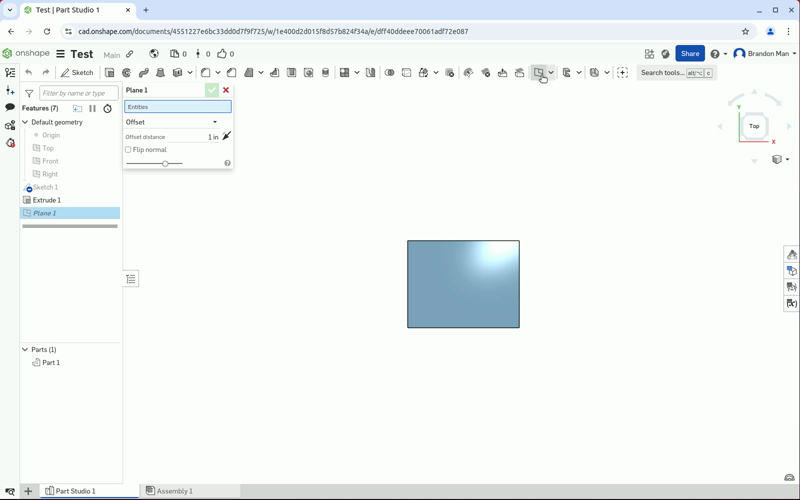
mouse_move(73, 150)
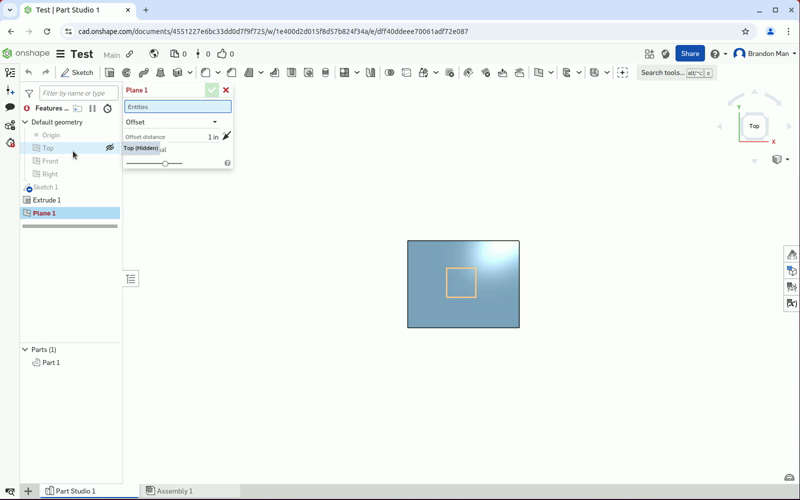
click(73, 150)
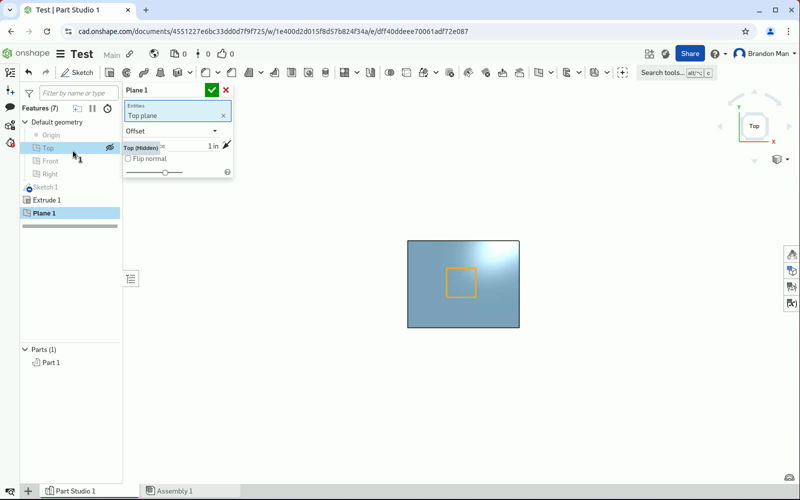
key(tab, 2)
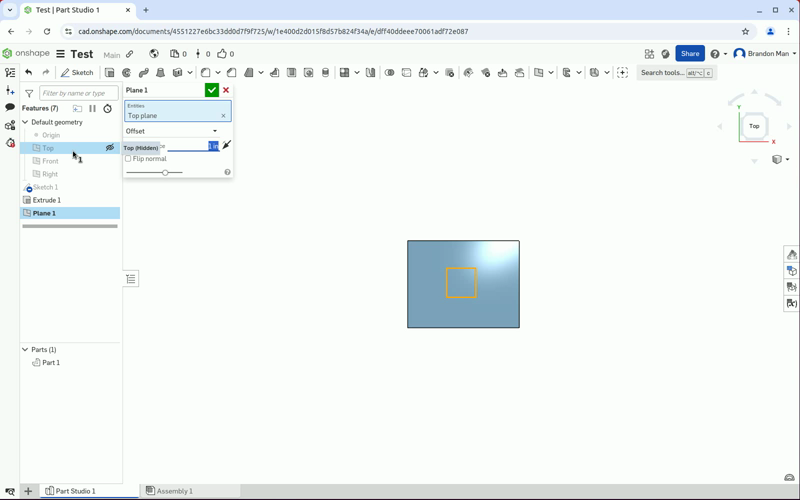
text(23.108)
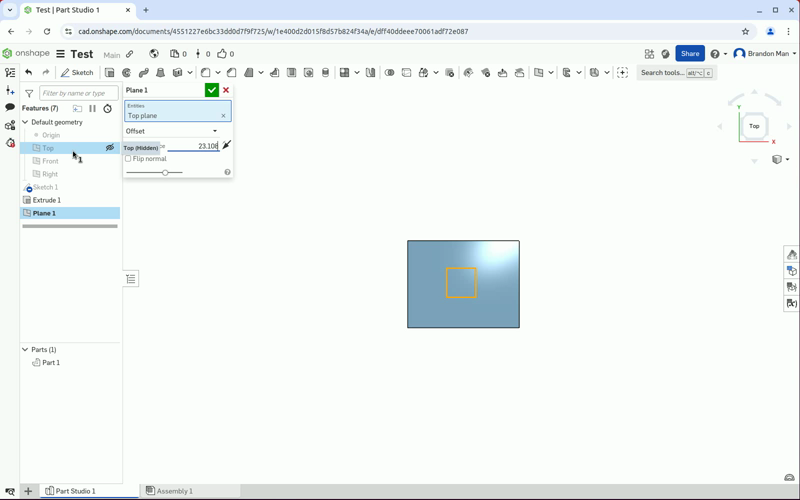
key(enter, 2)
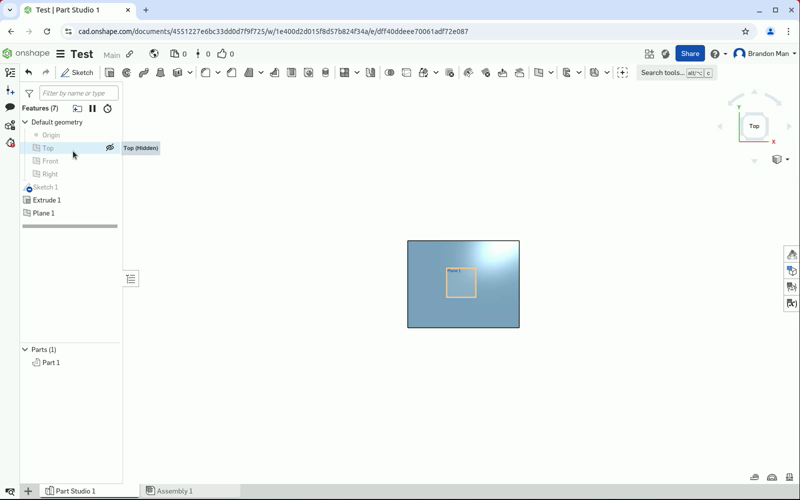
key(shift+s)
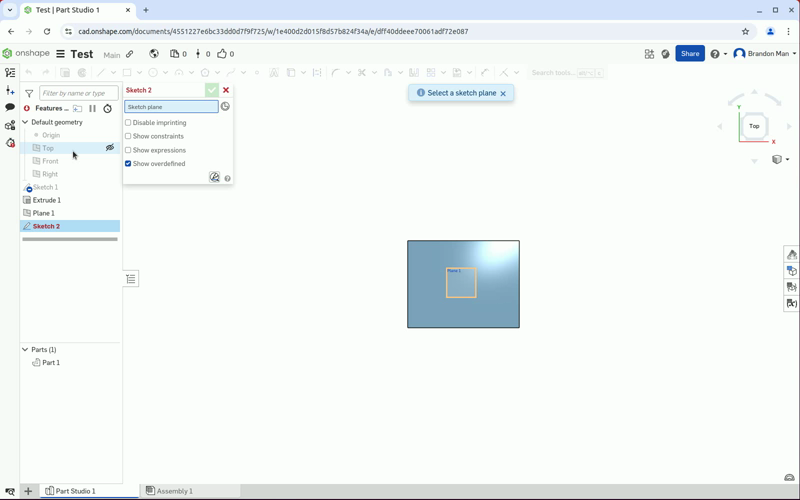
mouse_move(73, 215)
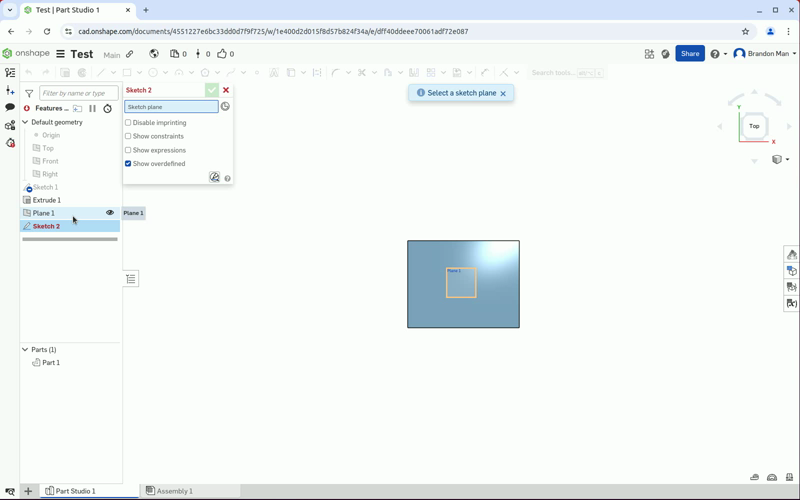
click(73, 215)
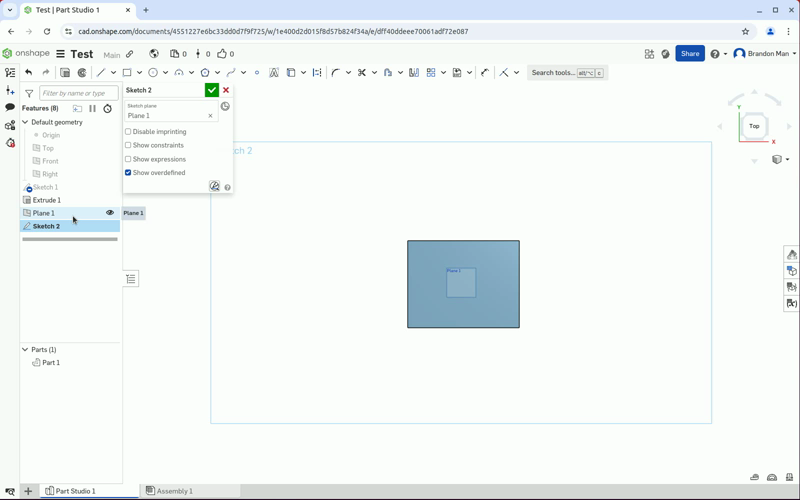
mouse_move(73, 352)
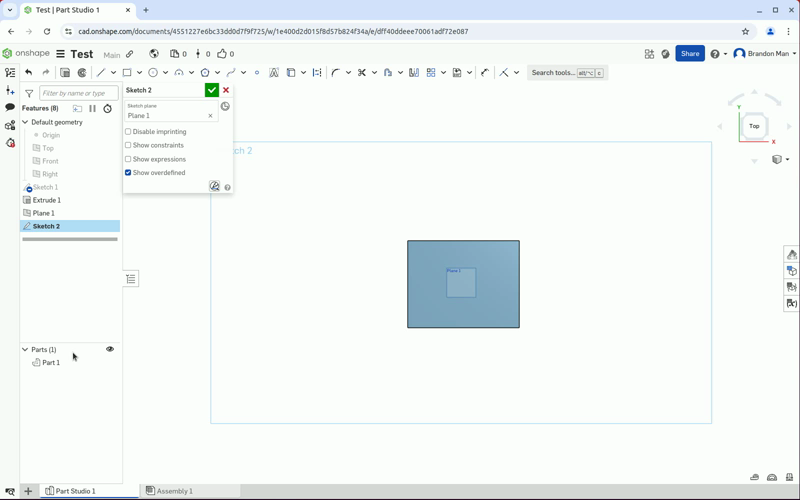
key(y)
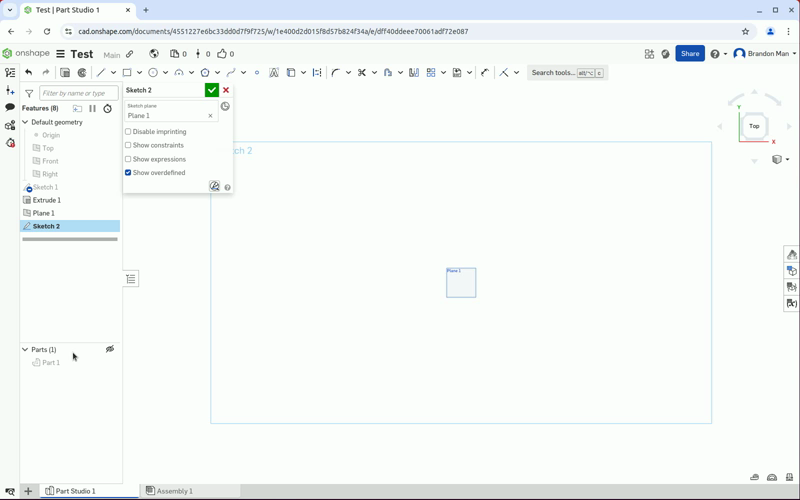
key(c)
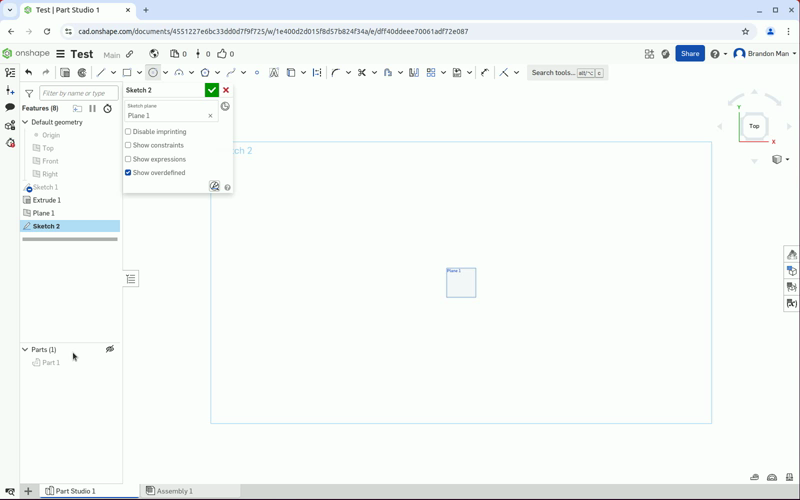
key_down(shift)
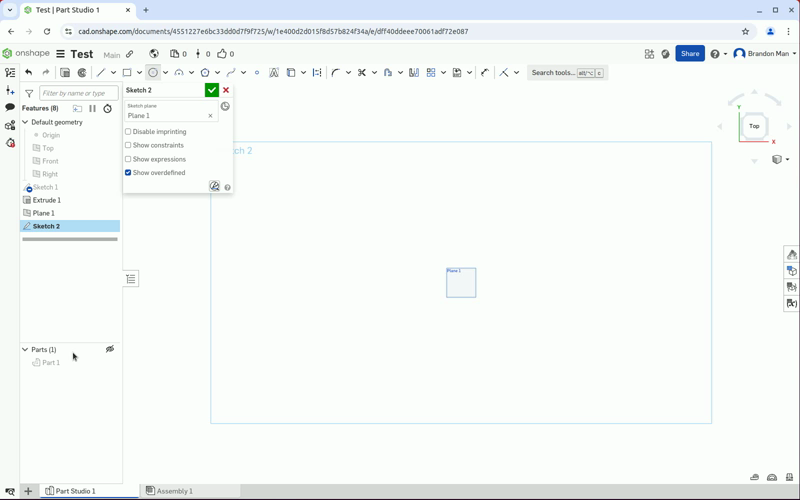
mouse_move(448, 267)
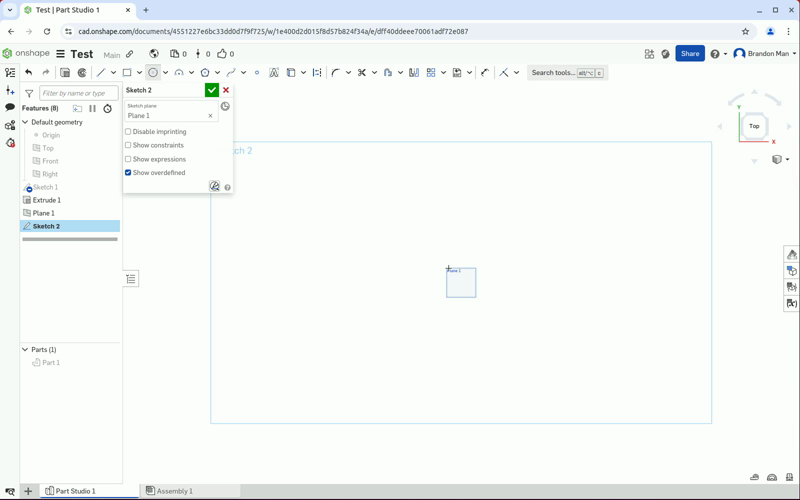
click(448, 267)
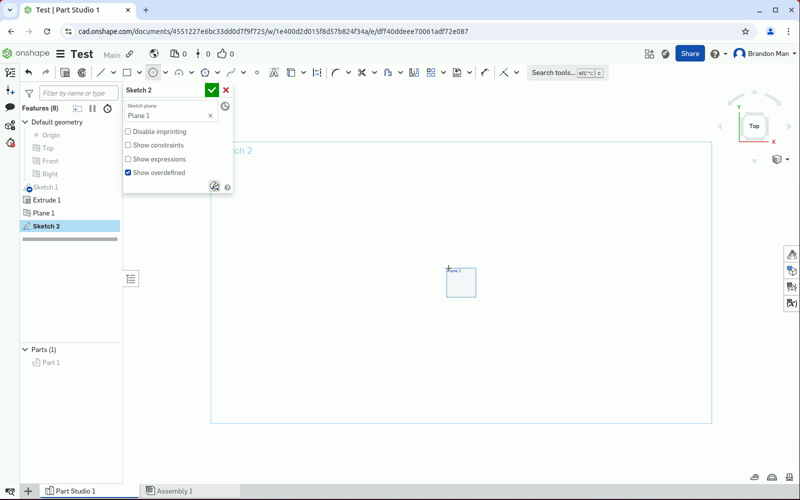
key_up(shift)
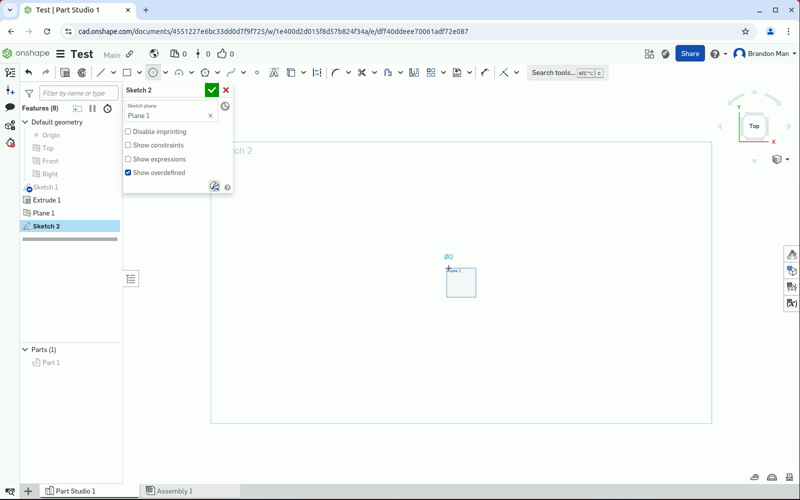
mouse_move(468, 267)
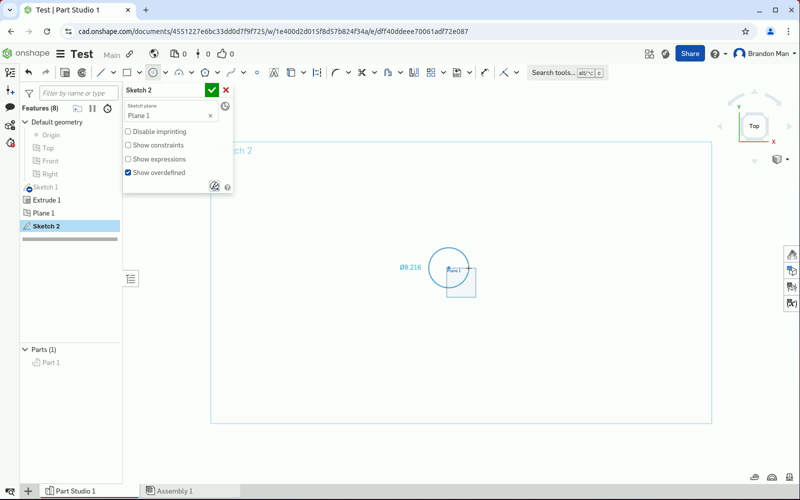
click(468, 267)
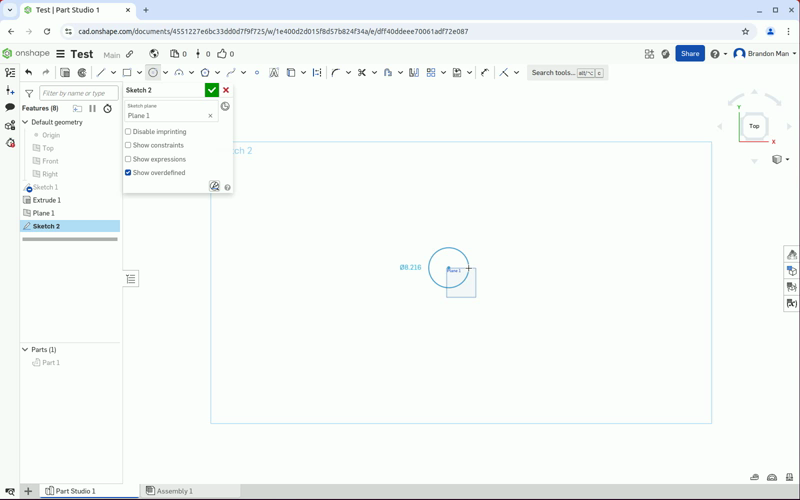
key(esc)
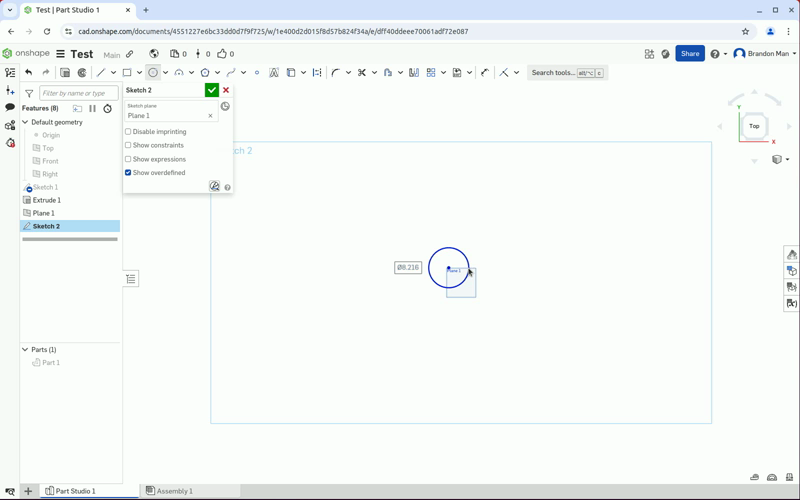
mouse_move(454, 275)
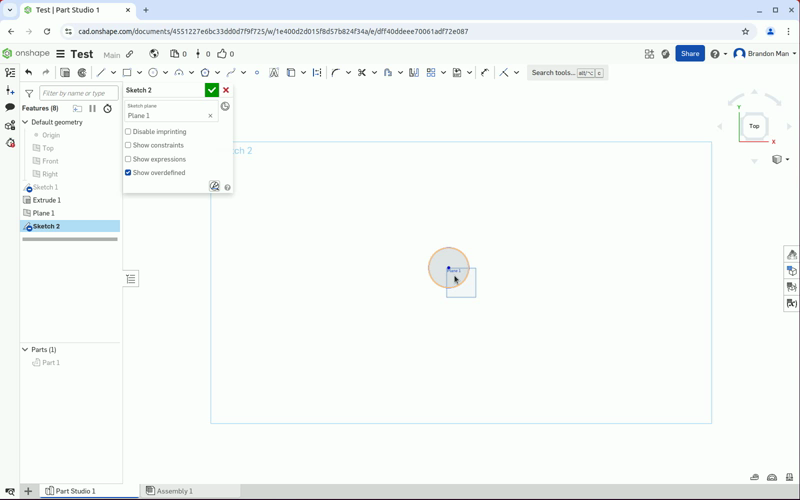
scroll(6)
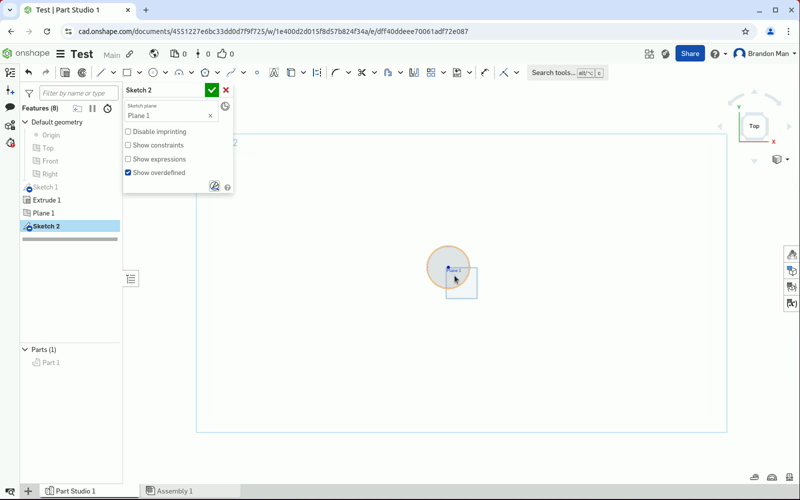
scroll(6)
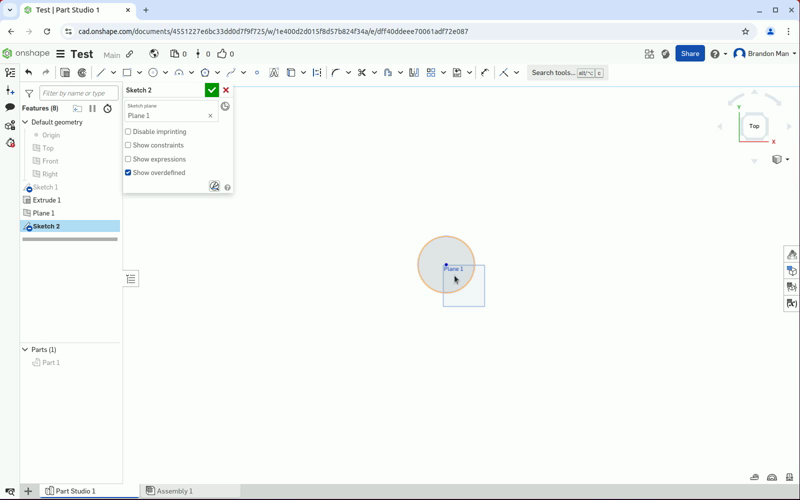
scroll(6)
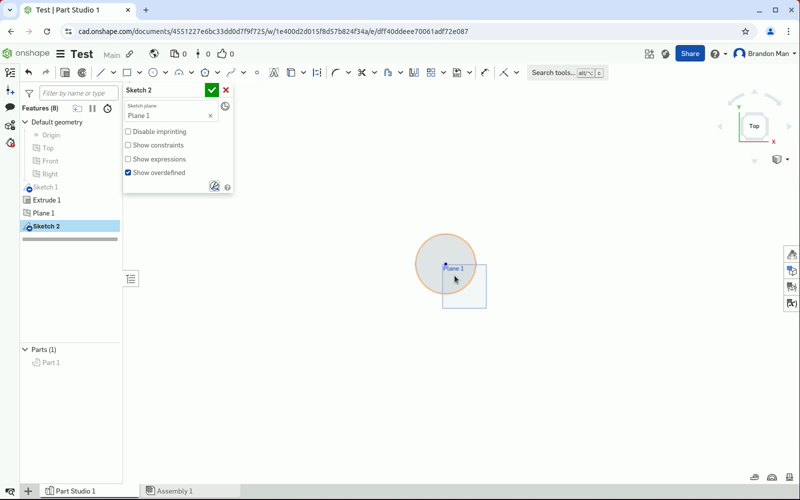
scroll(6)
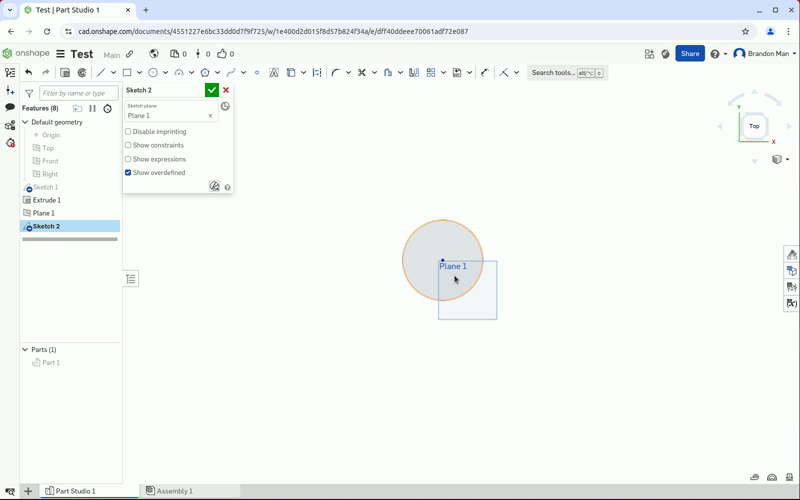
scroll(6)
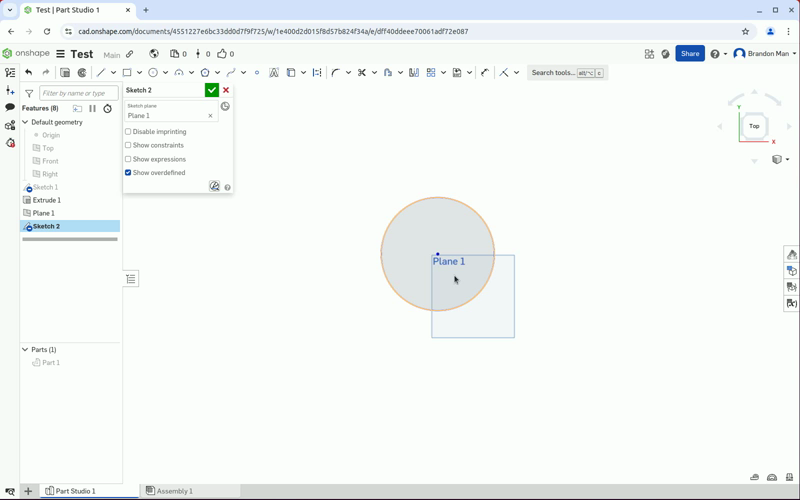
scroll(6)
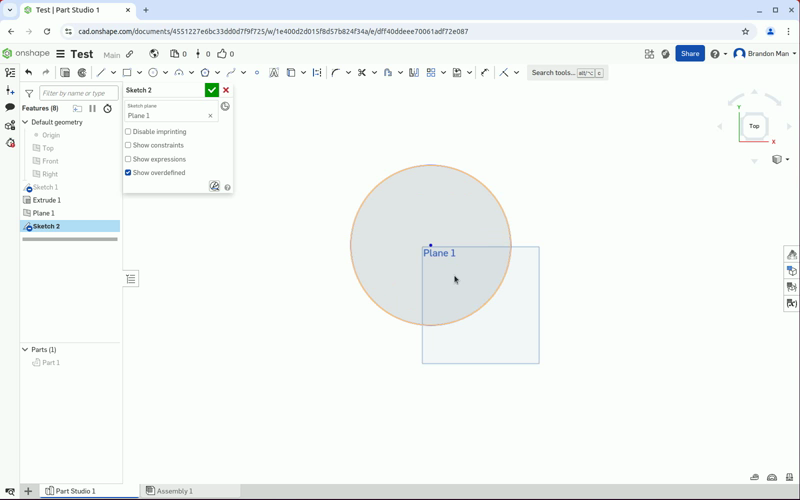
scroll(6)
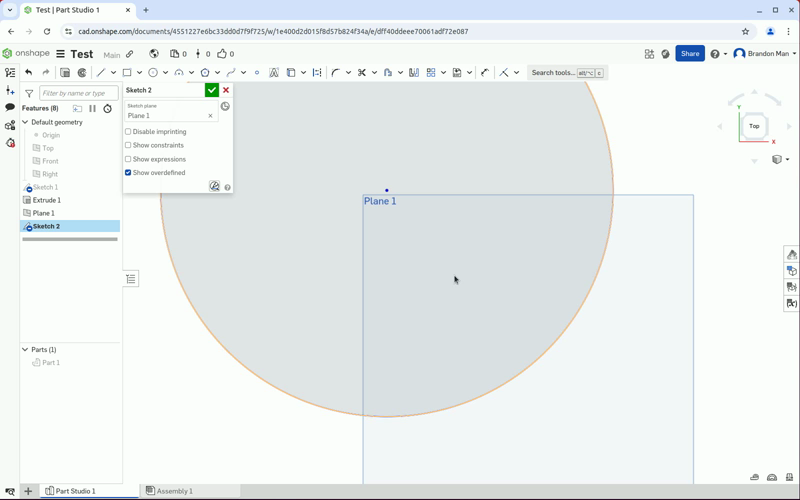
click(454, 275)
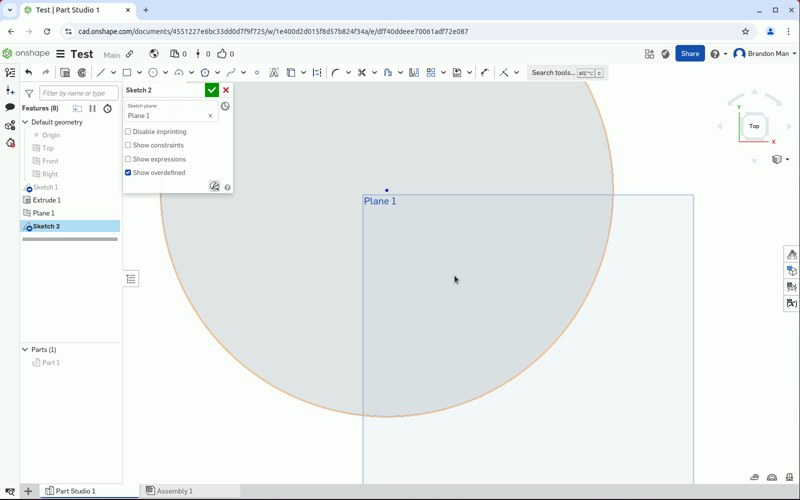
scroll(-6)
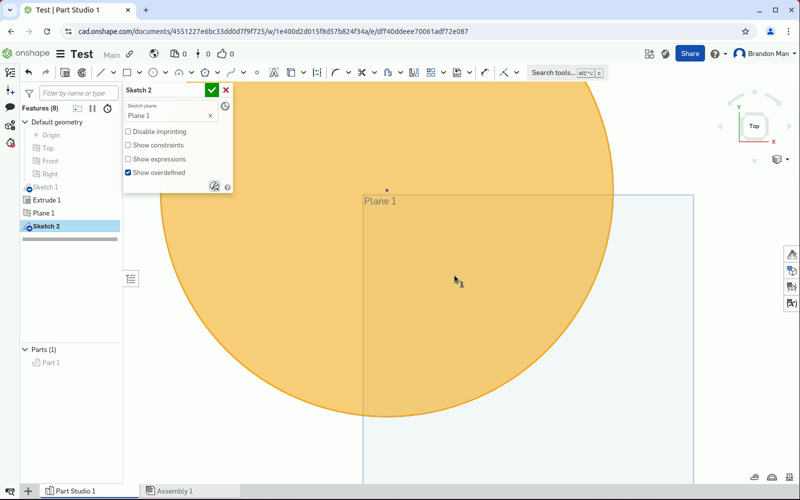
scroll(-6)
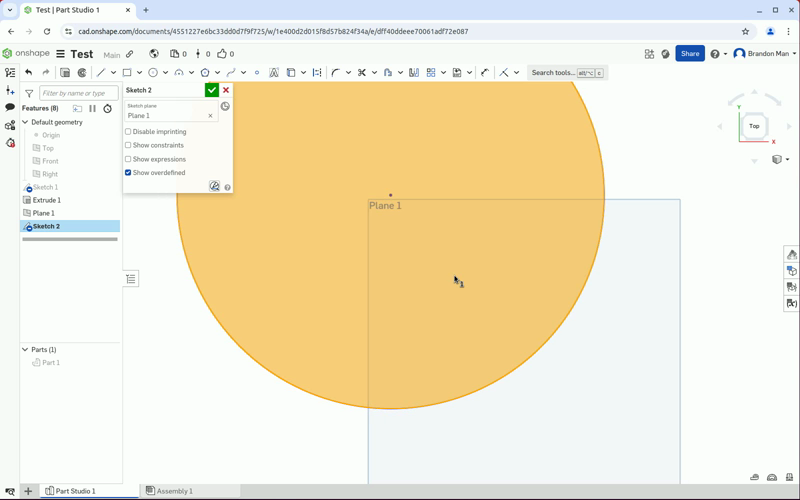
scroll(-6)
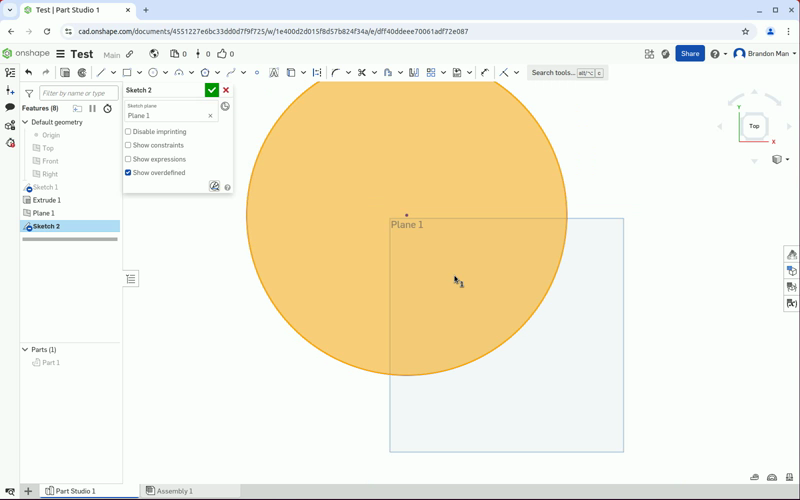
scroll(-6)
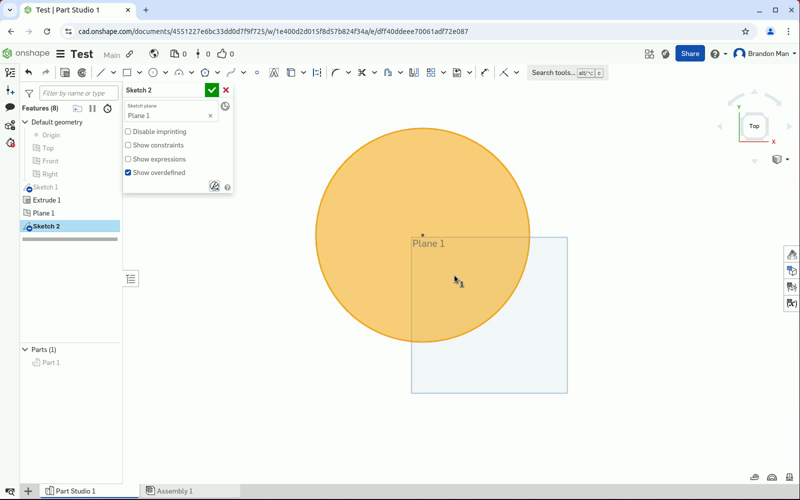
scroll(-6)
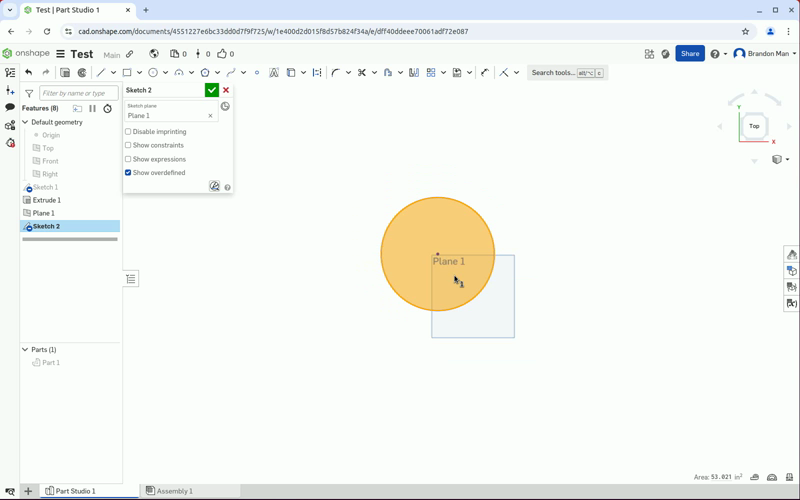
scroll(-6)
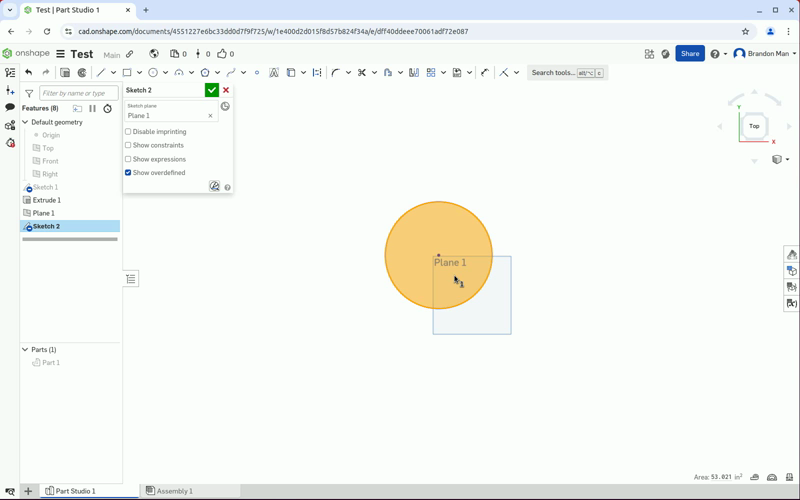
scroll(-6)
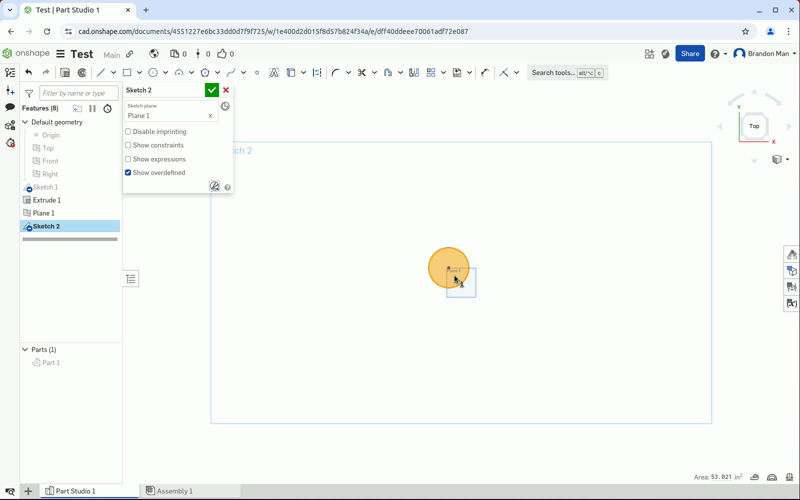
mouse_move(73, 352)
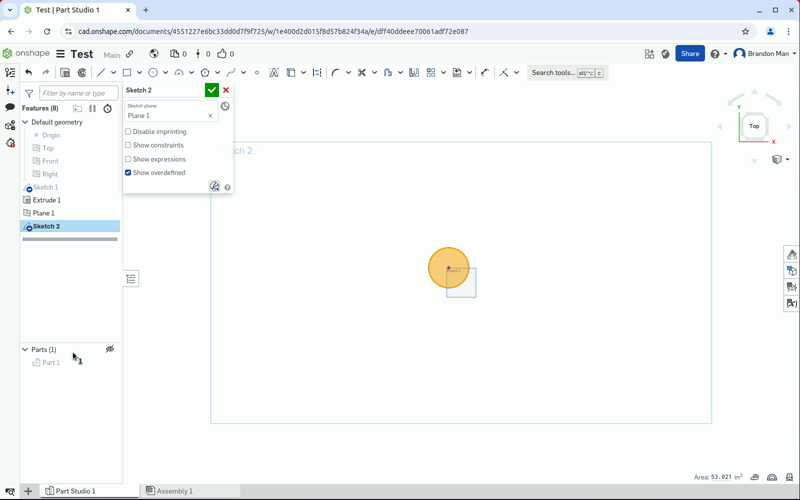
key(shift+y)
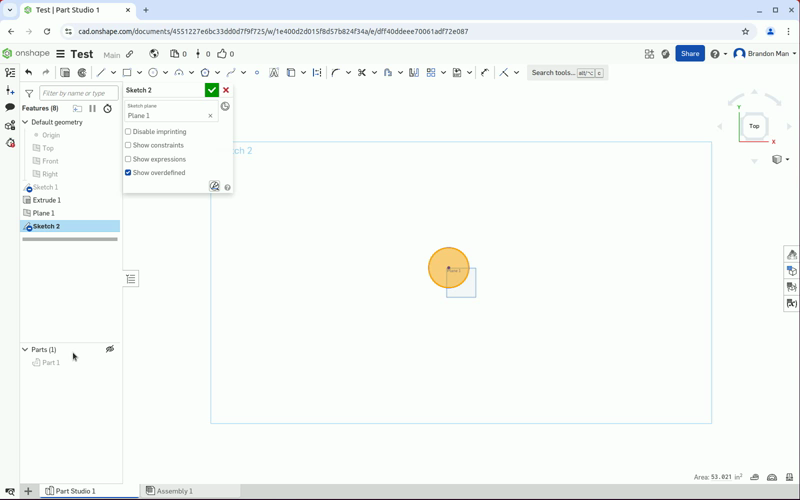
key(shift+e)
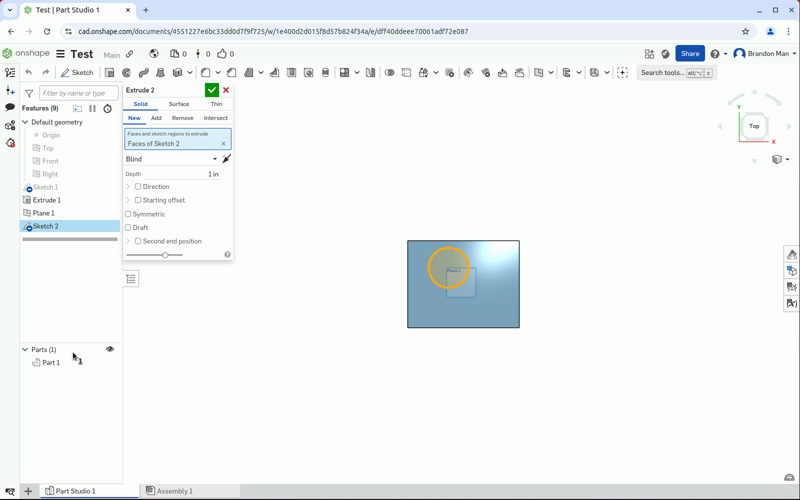
mouse_move(143, 106)
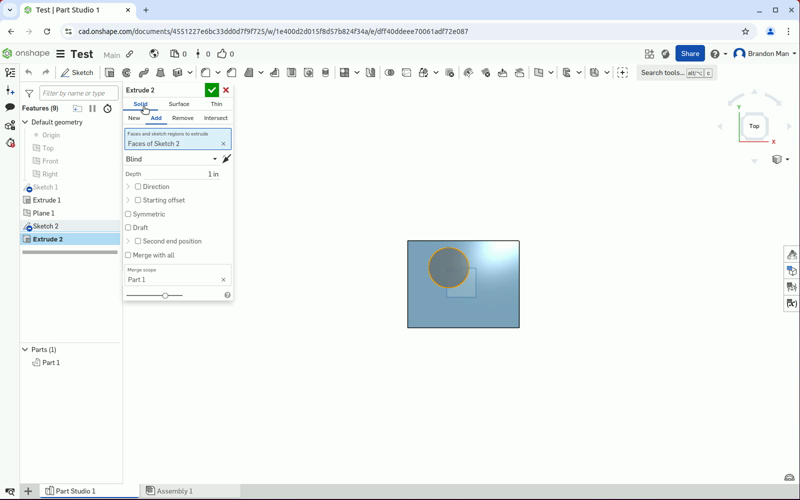
click(143, 106)
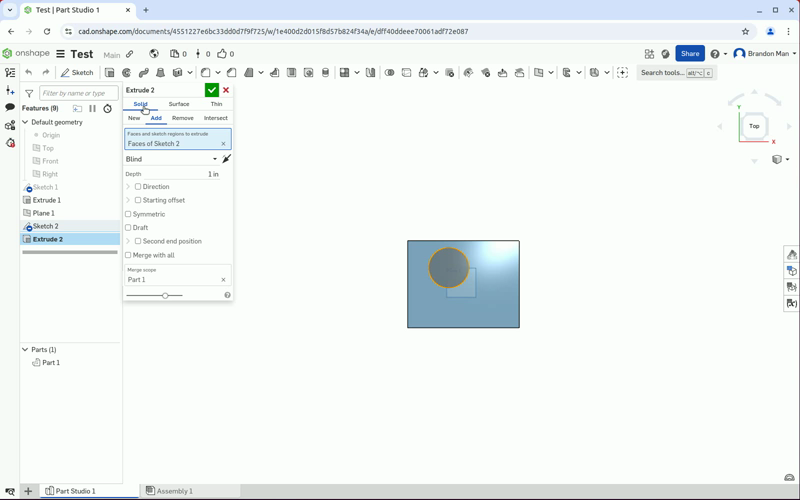
mouse_move(186, 120)
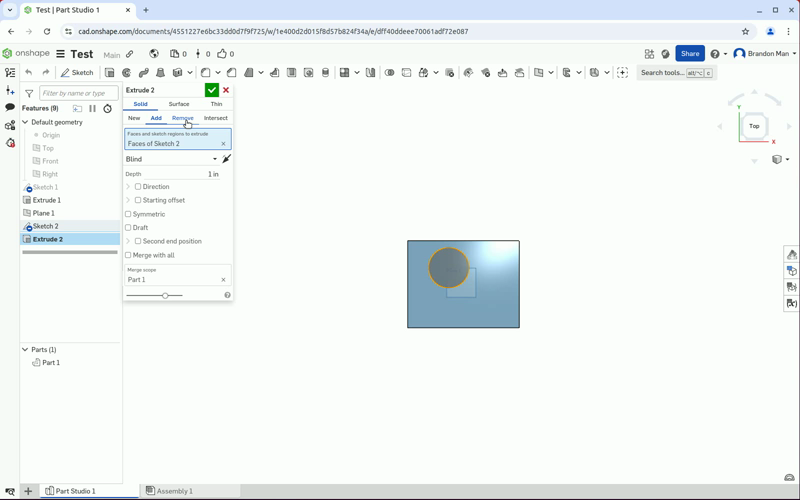
click(186, 120)
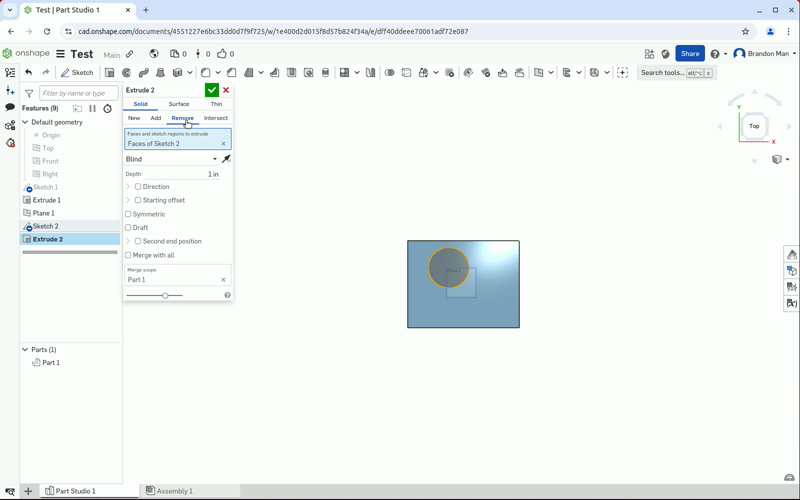
key(tab, 4)
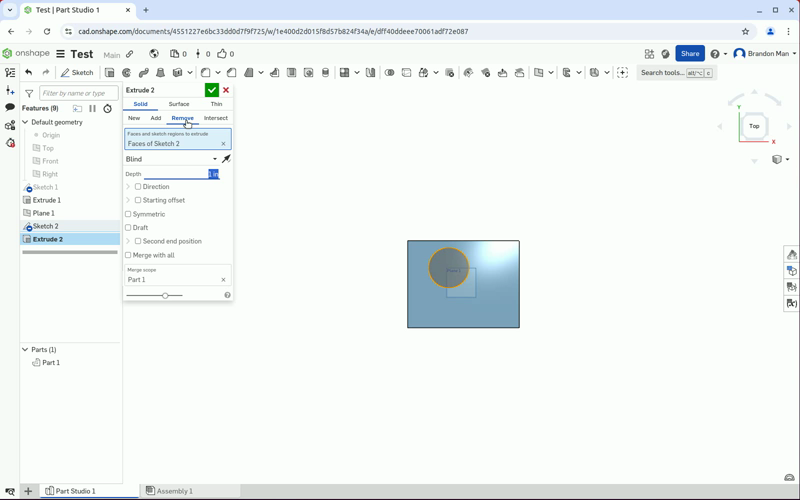
text(4.574)
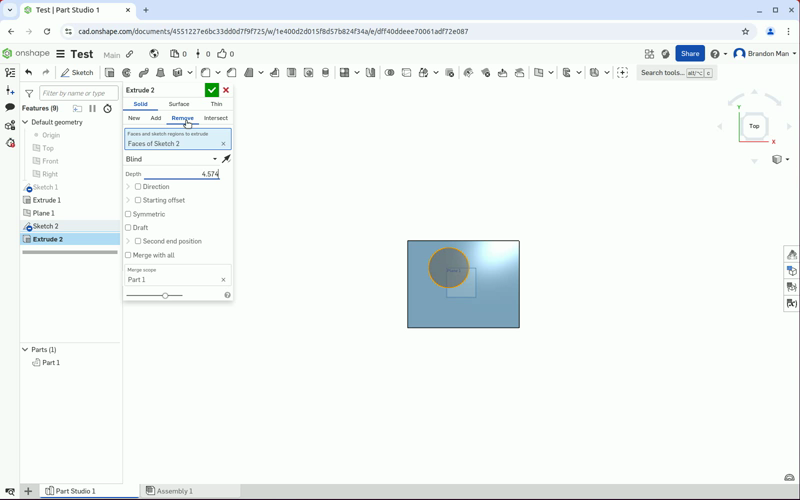
key(tab, 6)
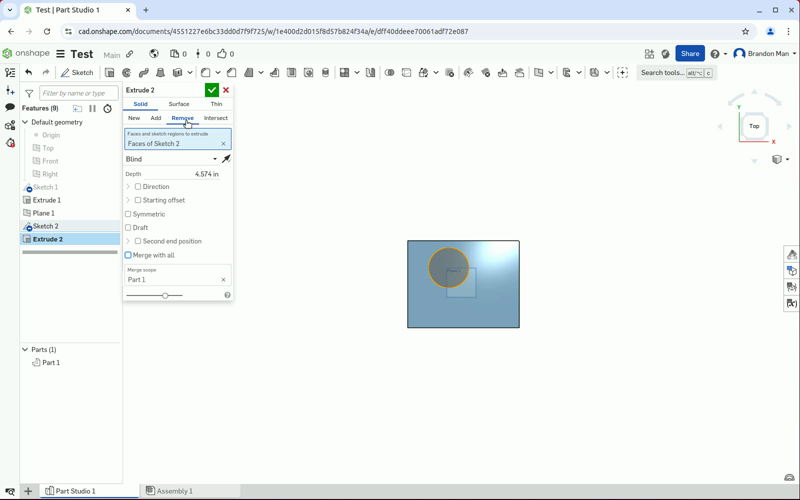
key(space)
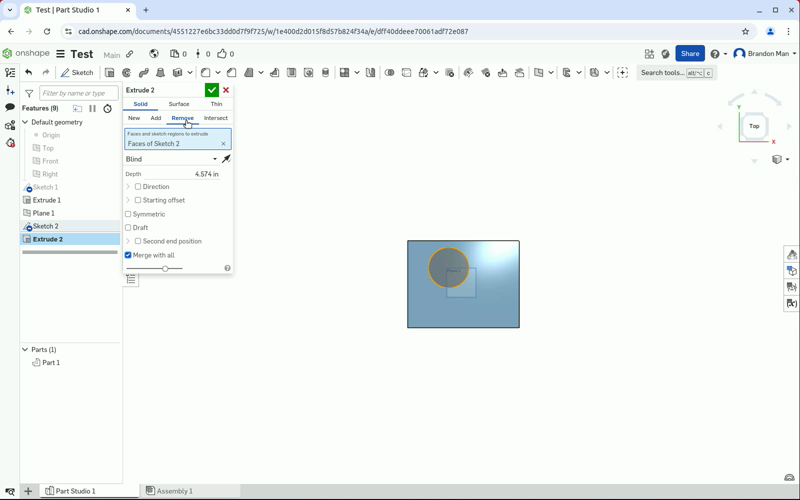
key(enter)
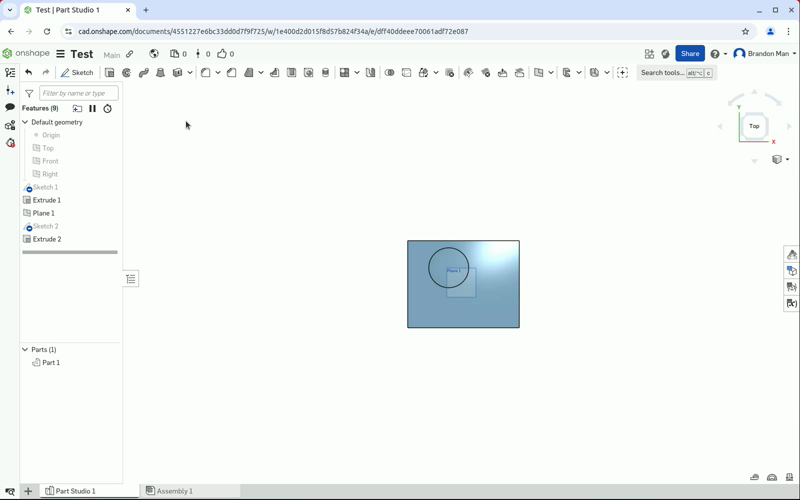
key(shift+h)
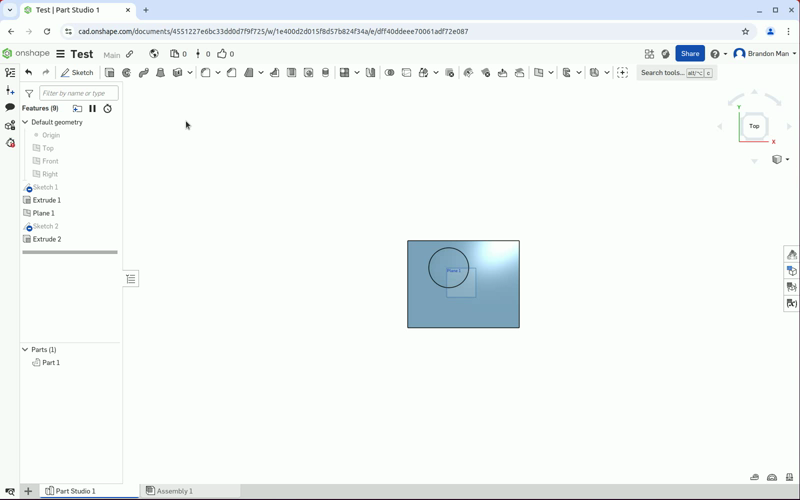
key(shift+h)
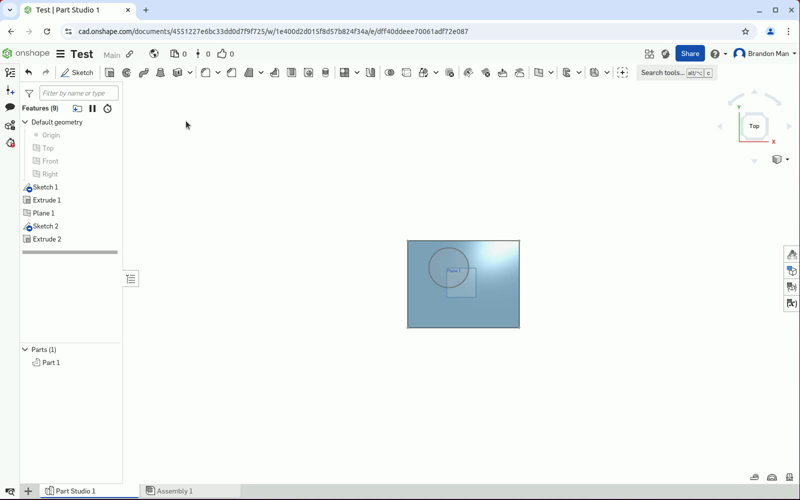
key(shift+7)
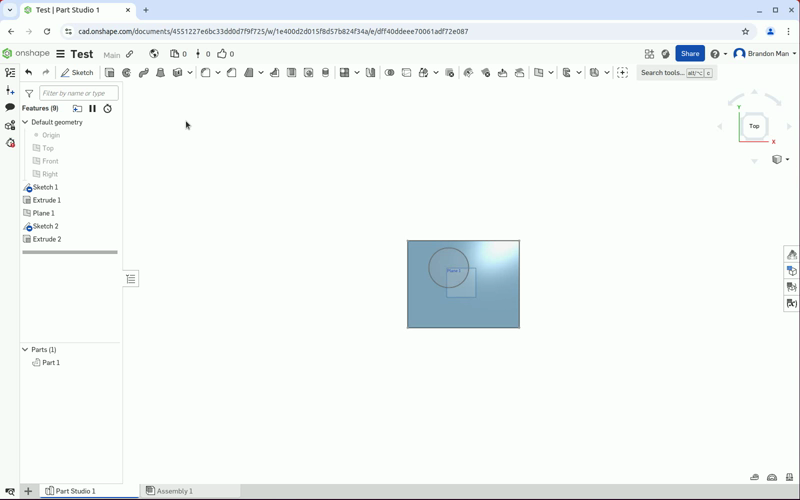
key(up, 3)
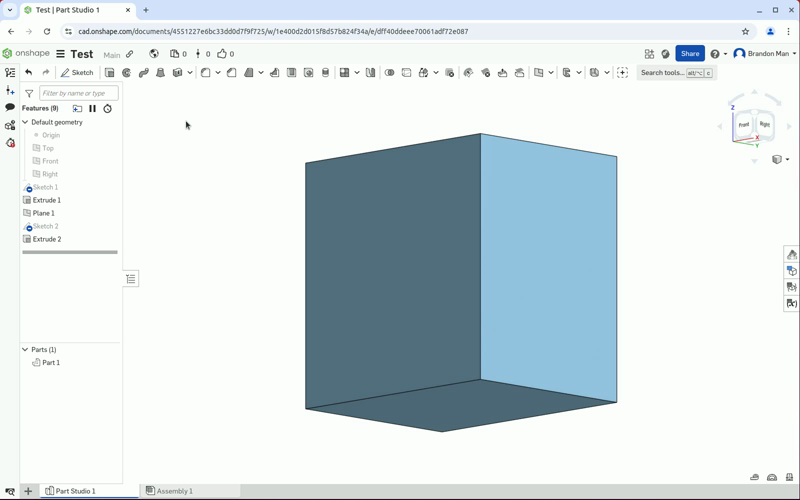
key(left, 3)
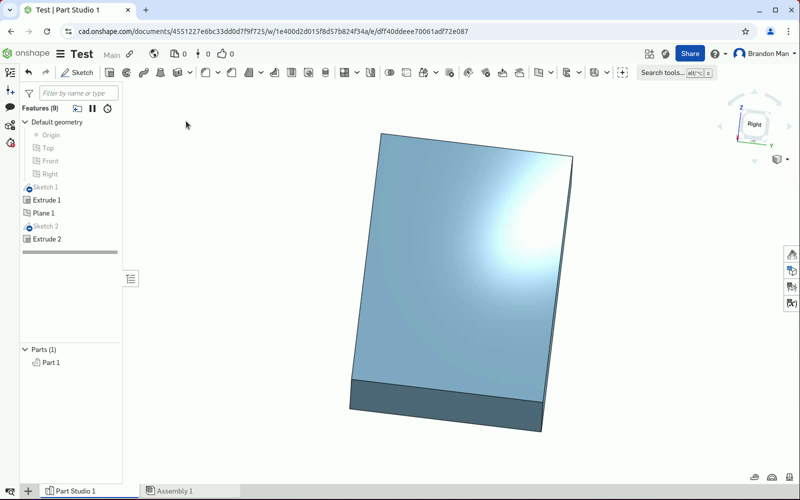
key(right, 3)
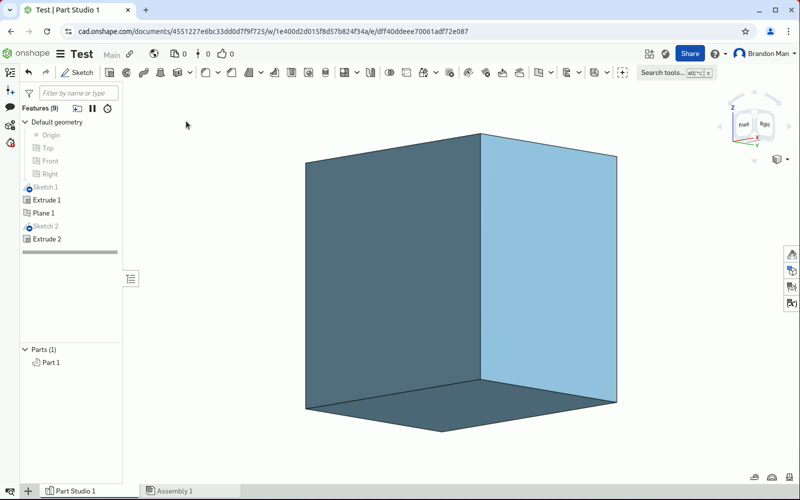
key(down, 3)
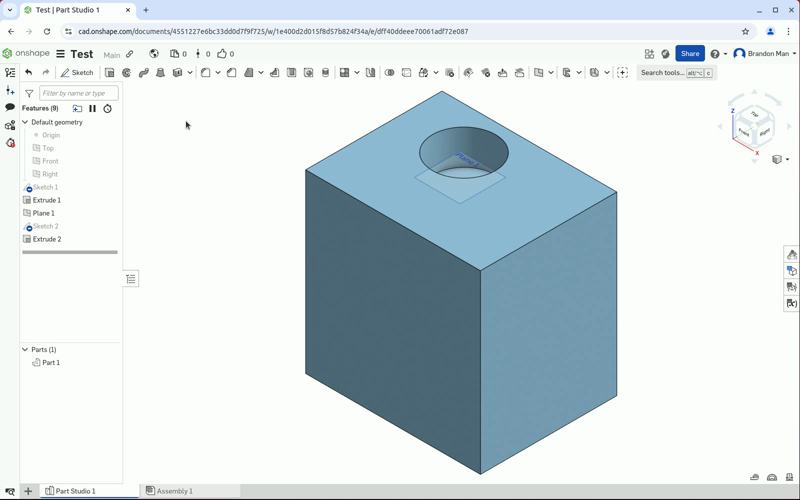
mouse_move(73, 189)
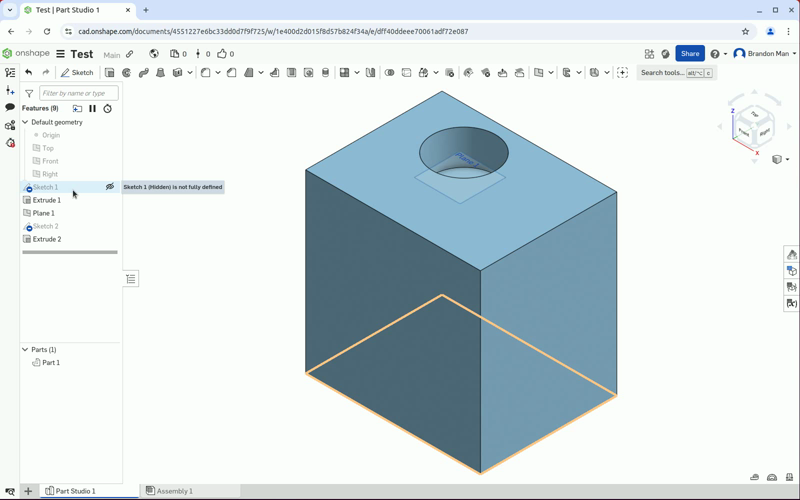
click(73, 189)